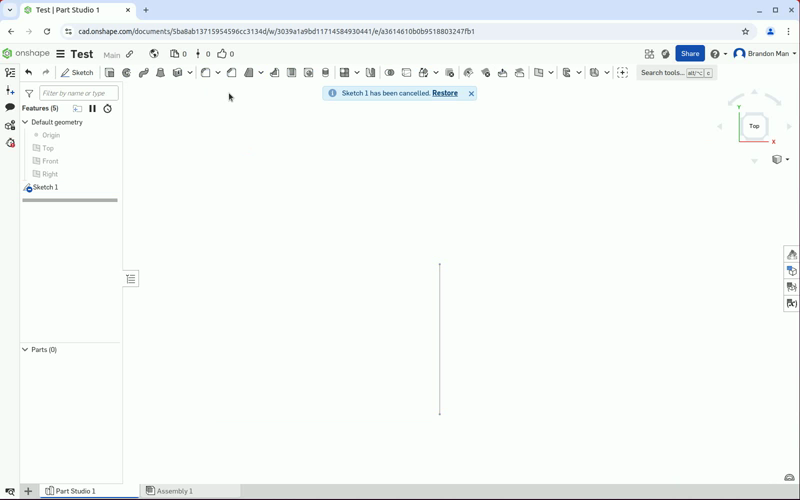
key(shift+h)
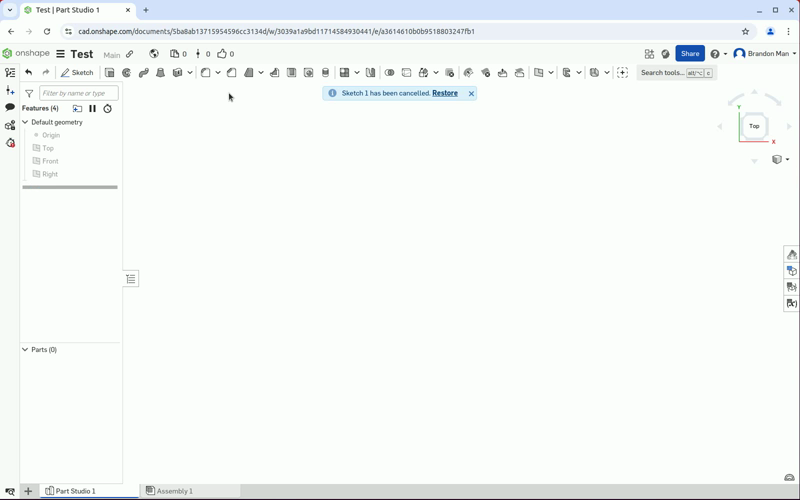
mouse_move(73, 352)
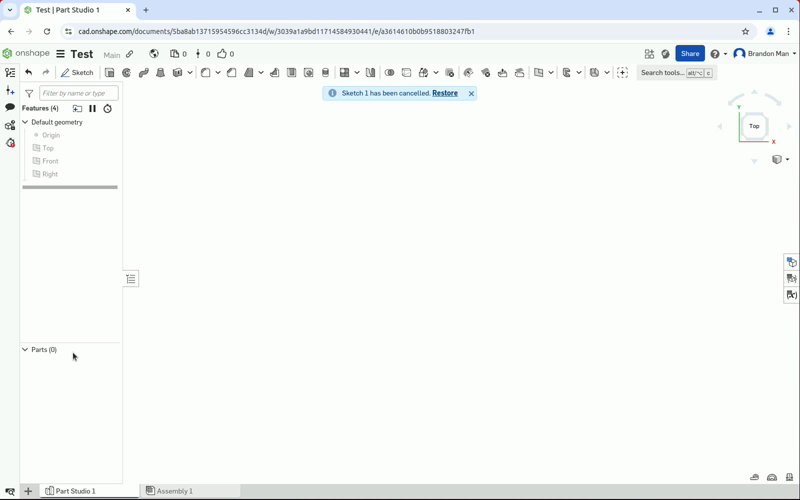
key(y)
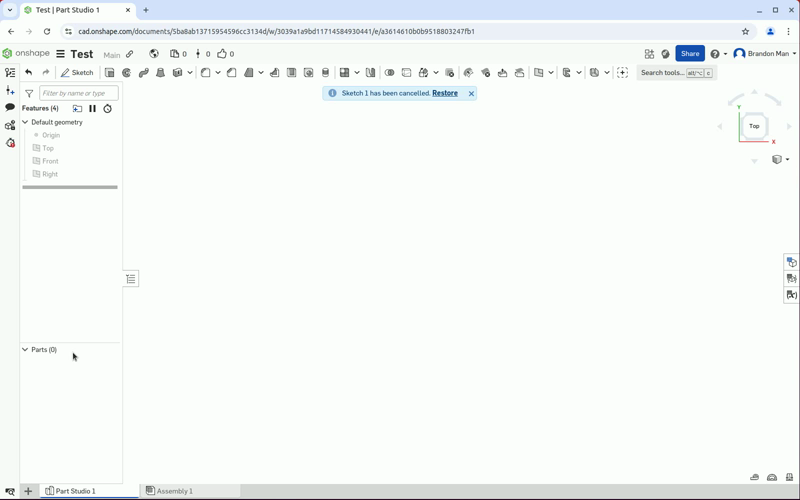
key(shift+p)
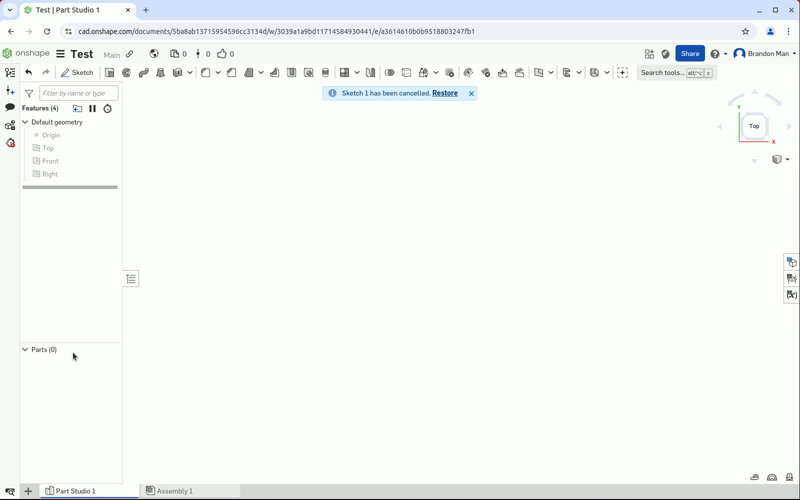
key(space)
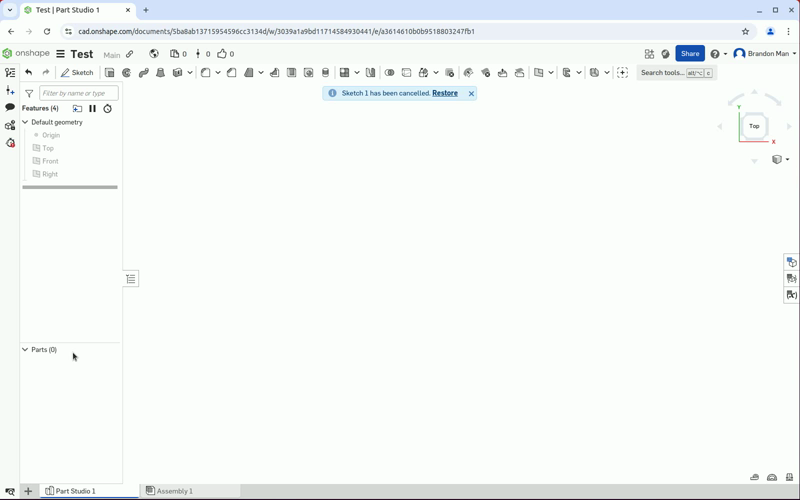
key_down(shift)
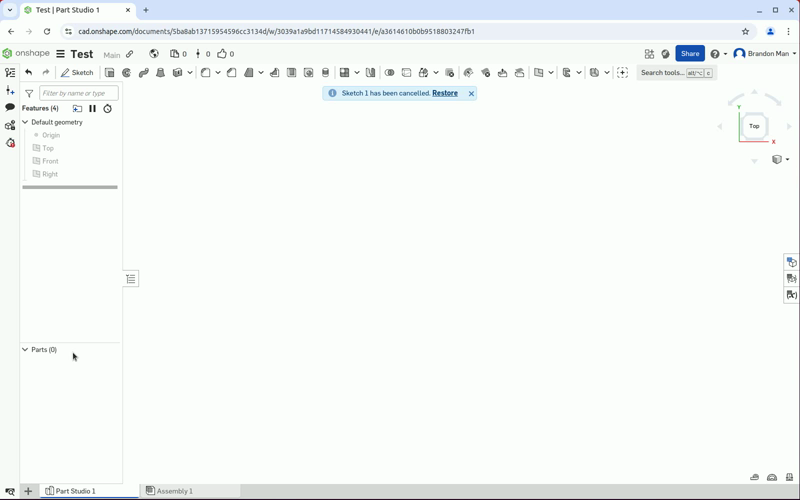
key(up)
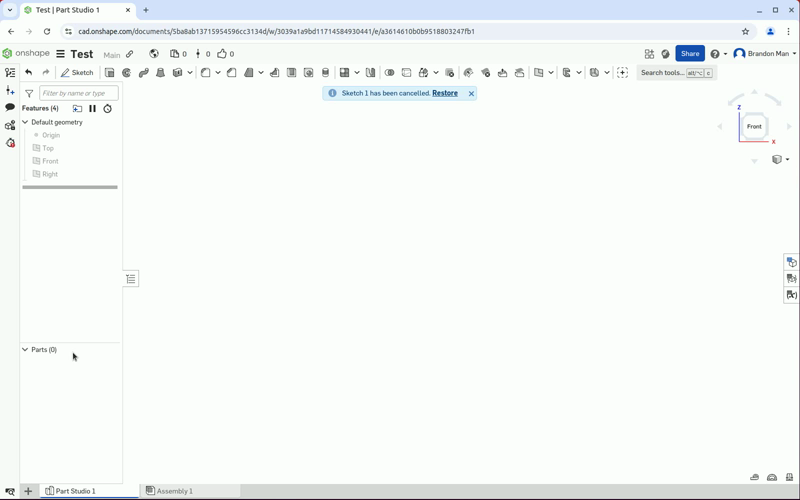
key_up(shift)
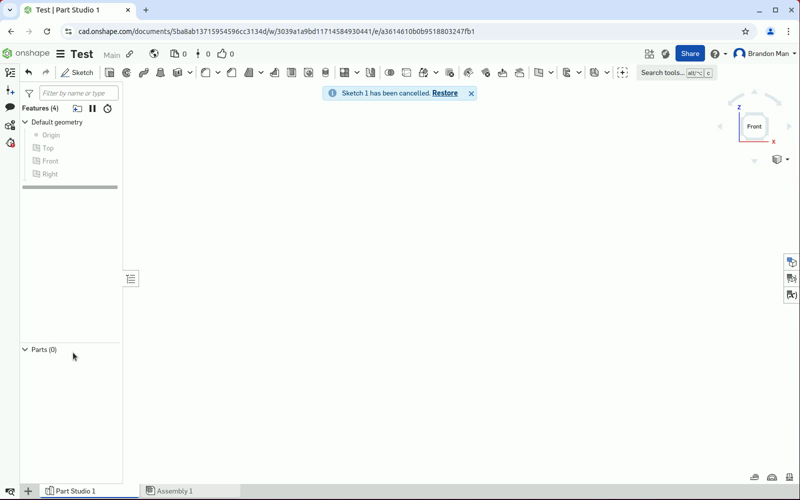
key(space)
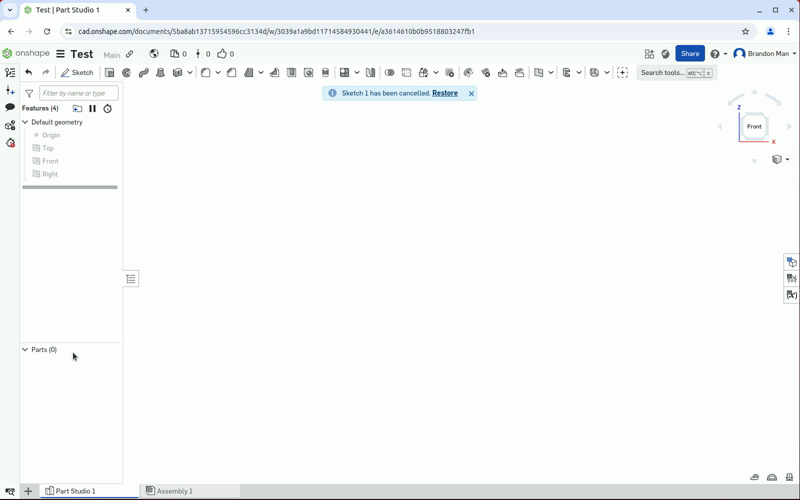
key_down(shift)
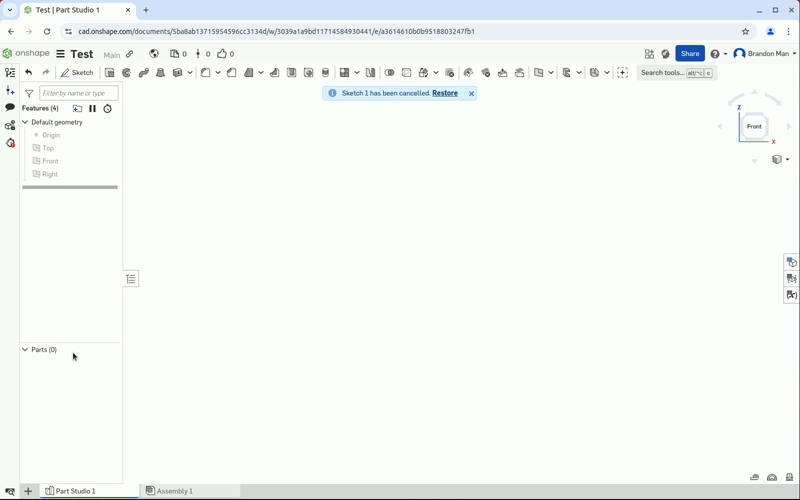
key(left)
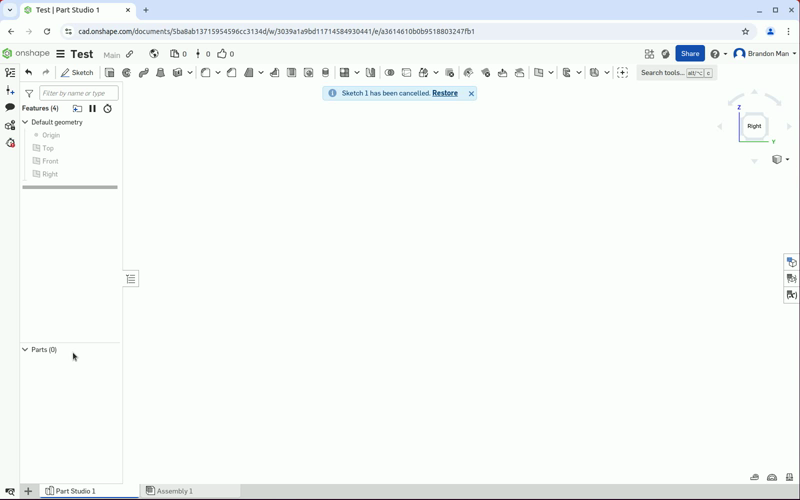
key_up(shift)
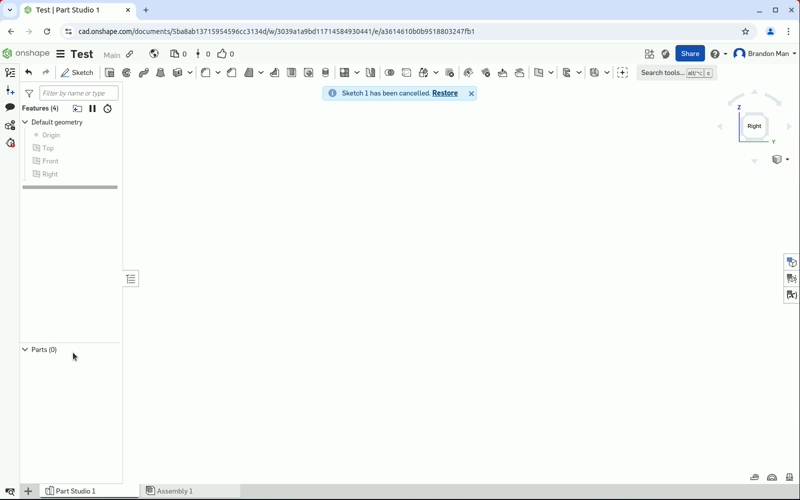
mouse_move(73, 352)
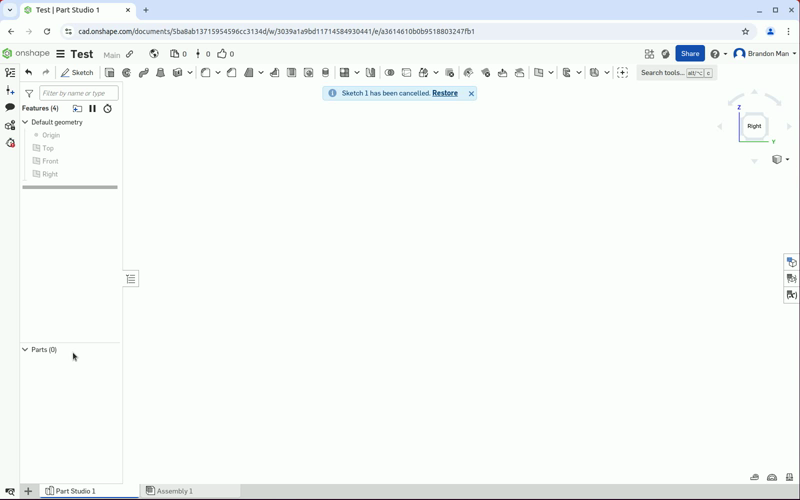
key(shift+y)
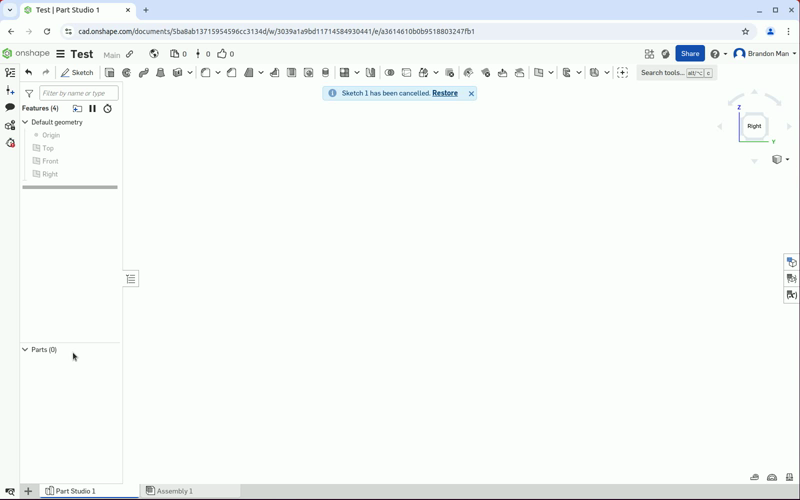
key(shift+s)
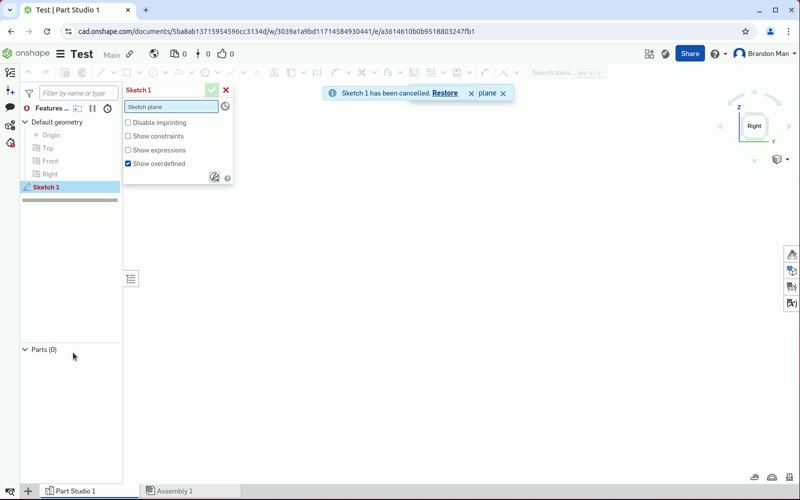
mouse_move(73, 176)
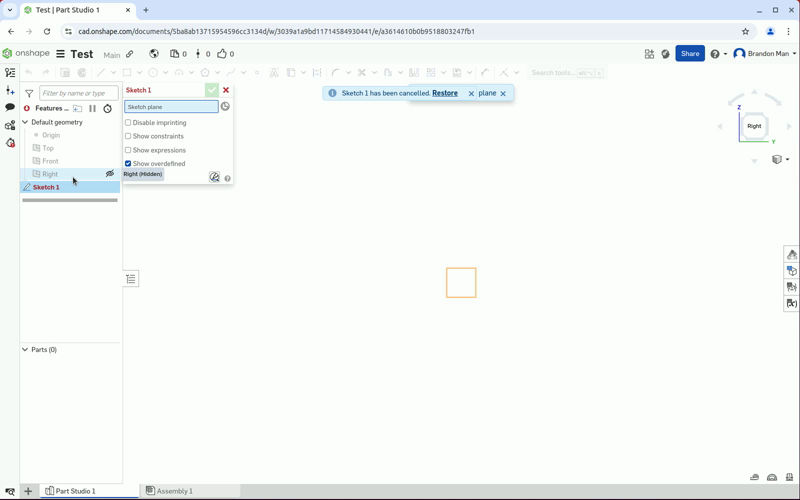
click(73, 176)
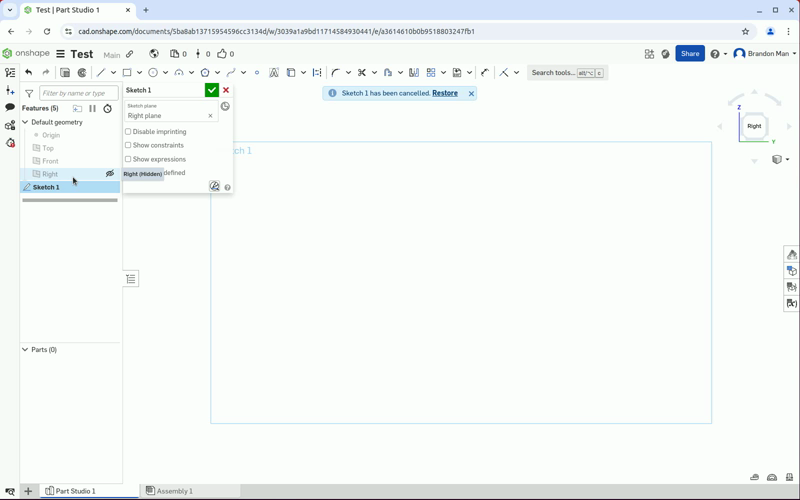
mouse_move(73, 352)
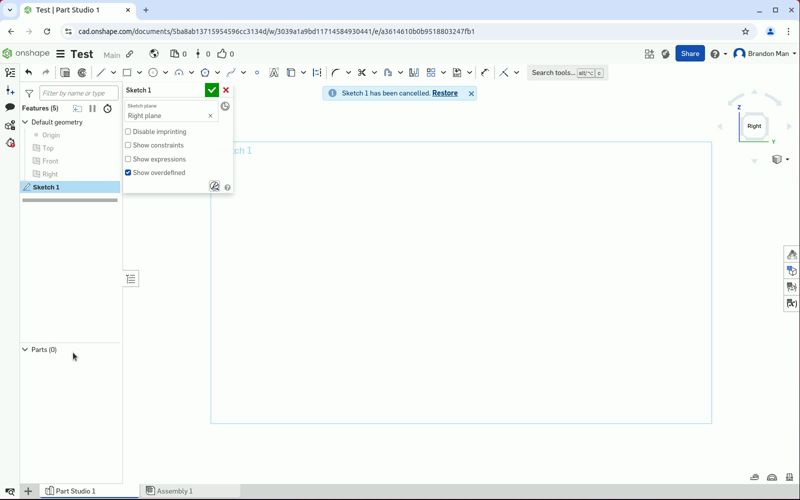
key(y)
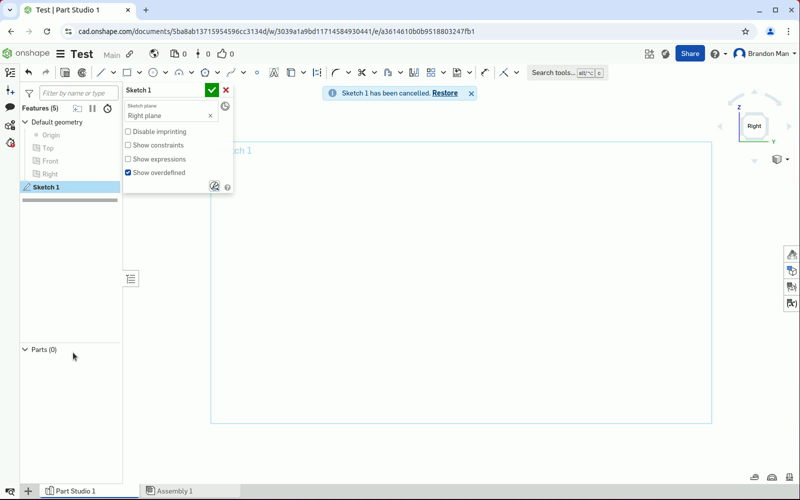
key(a)
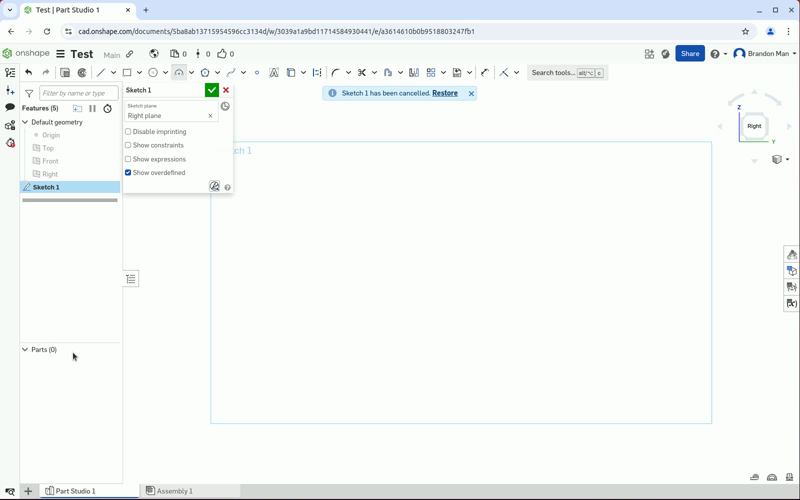
key_down(shift)
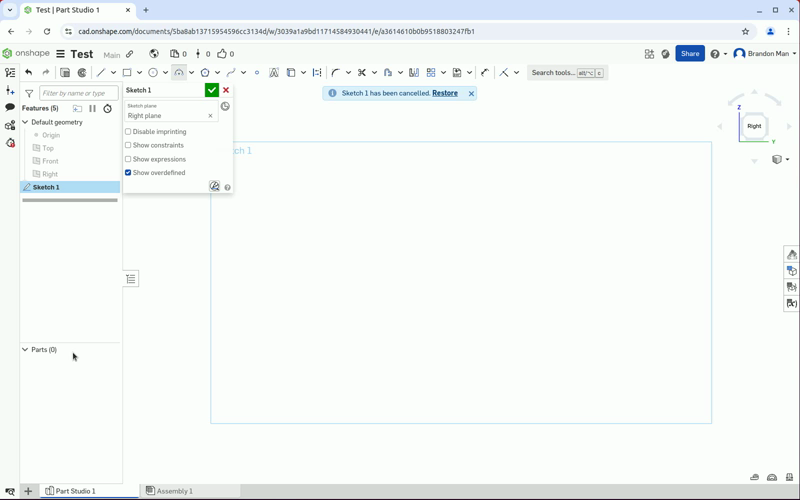
mouse_move(397, 339)
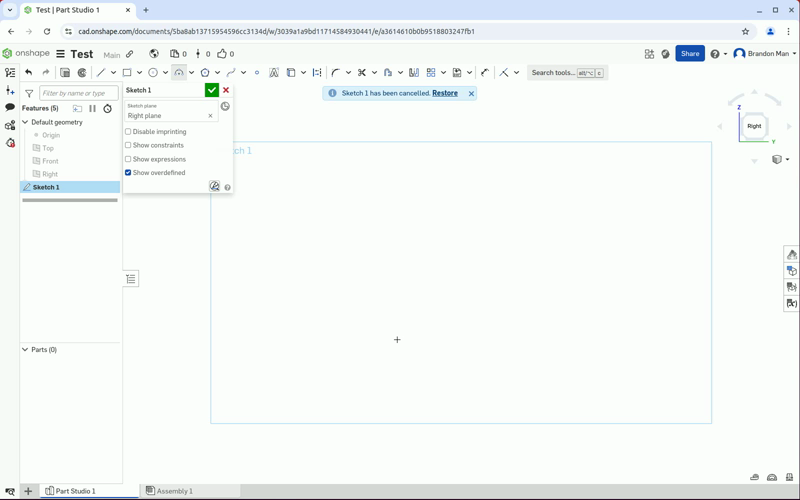
click(397, 339)
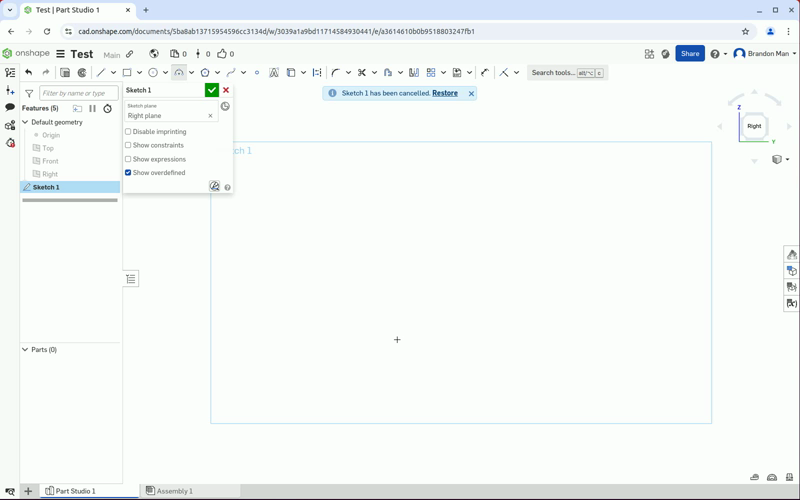
key_up(shift)
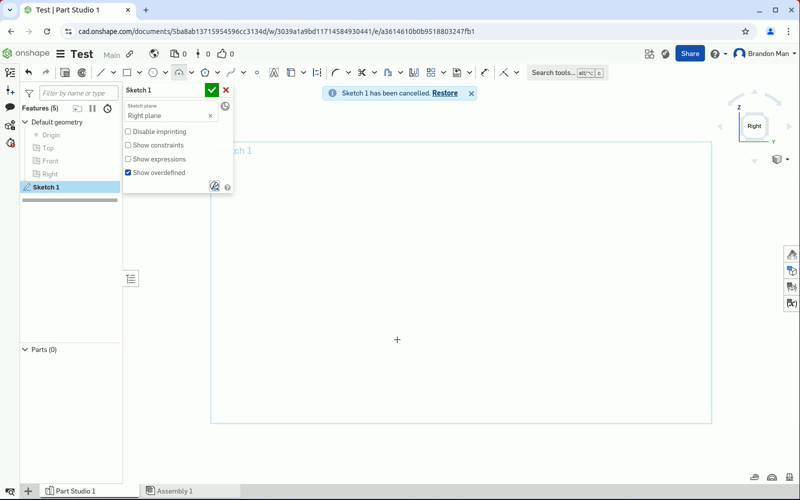
key_down(shift)
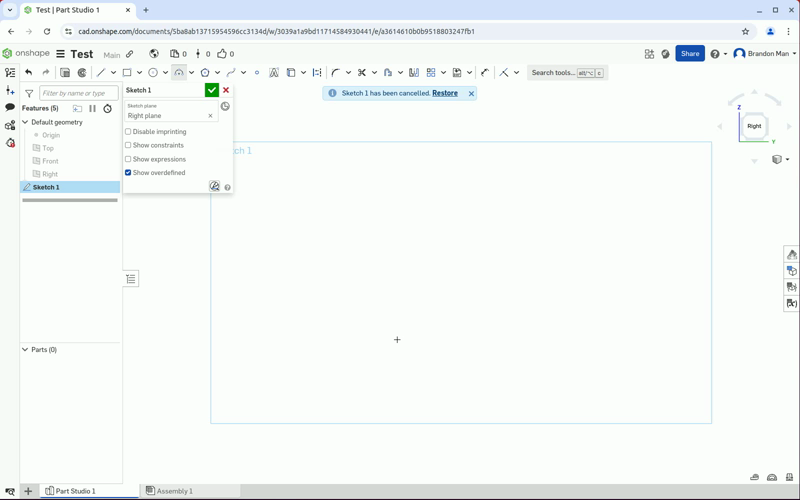
mouse_move(461, 367)
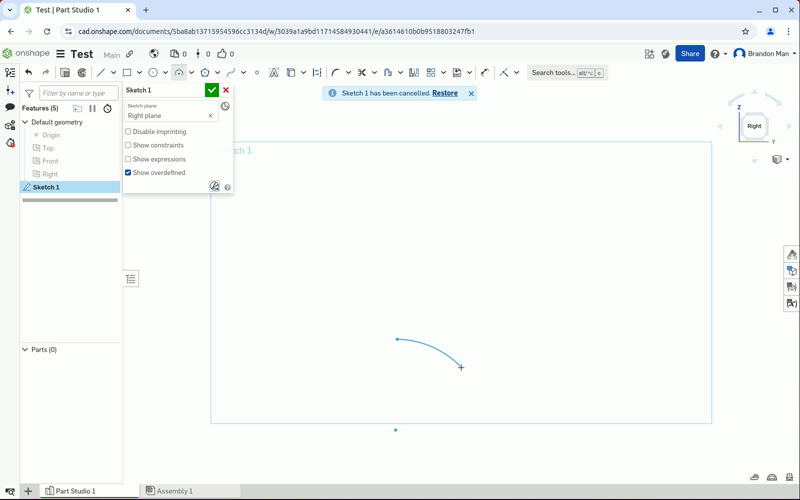
click(461, 367)
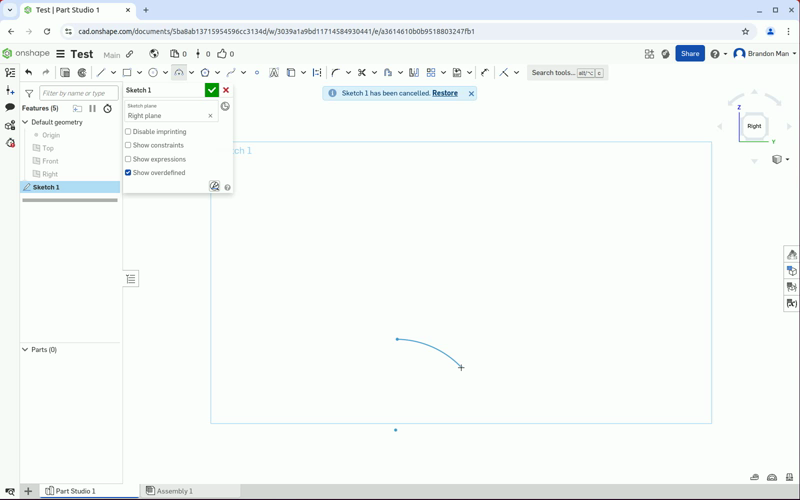
mouse_move(426, 360)
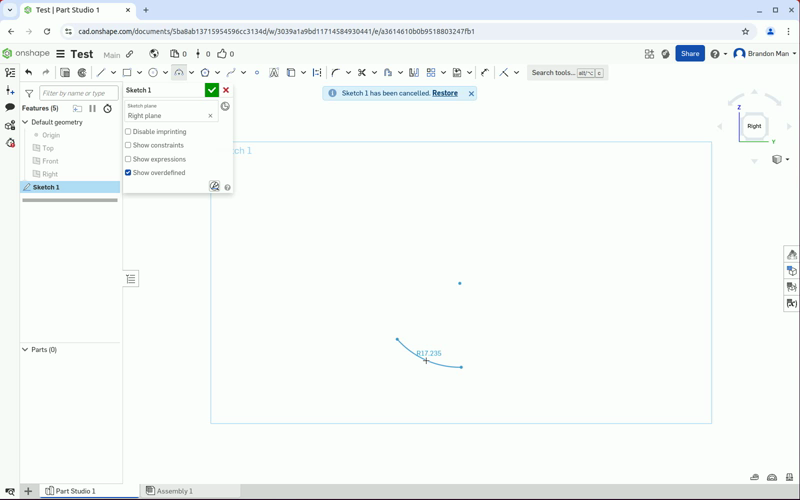
click(426, 360)
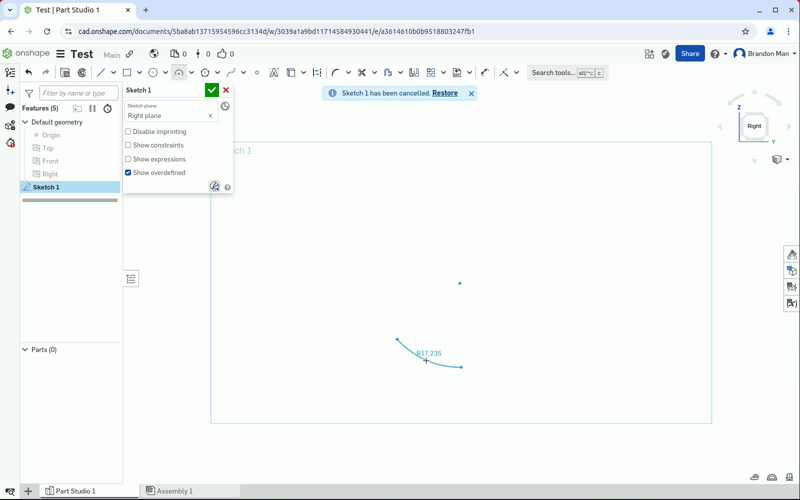
key_up(shift)
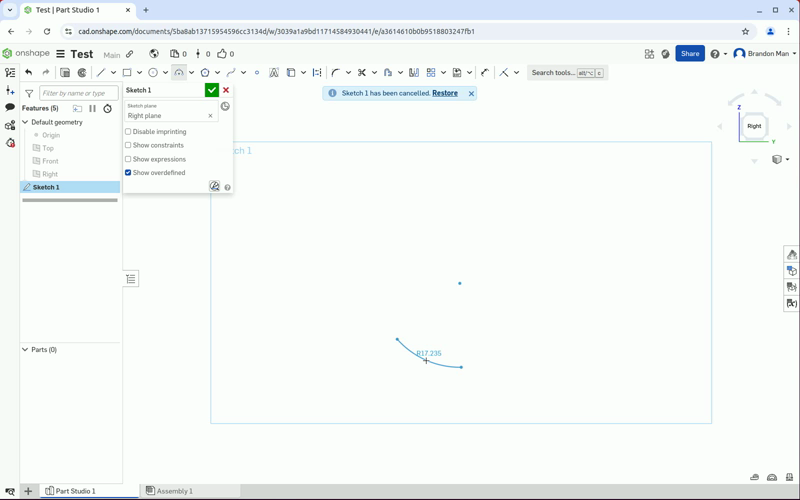
key(esc)
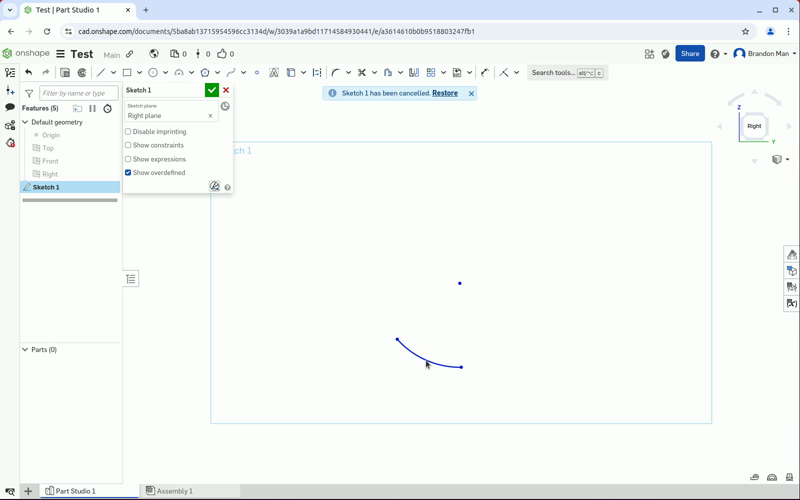
key(l)
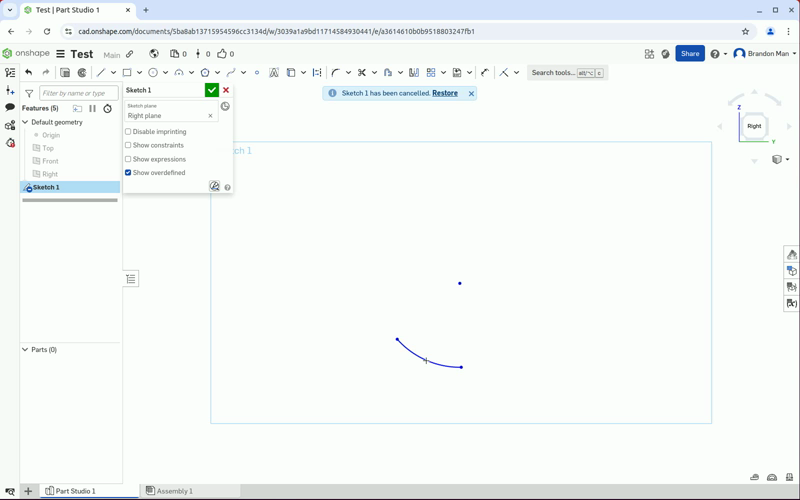
mouse_move(461, 367)
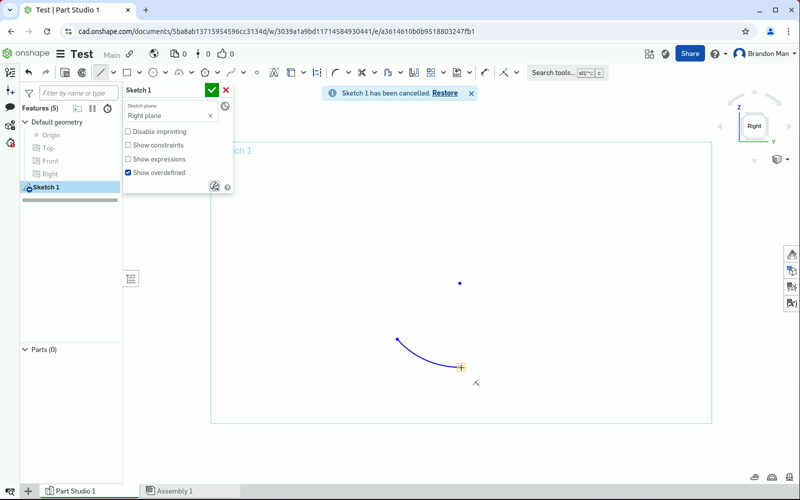
click(461, 367)
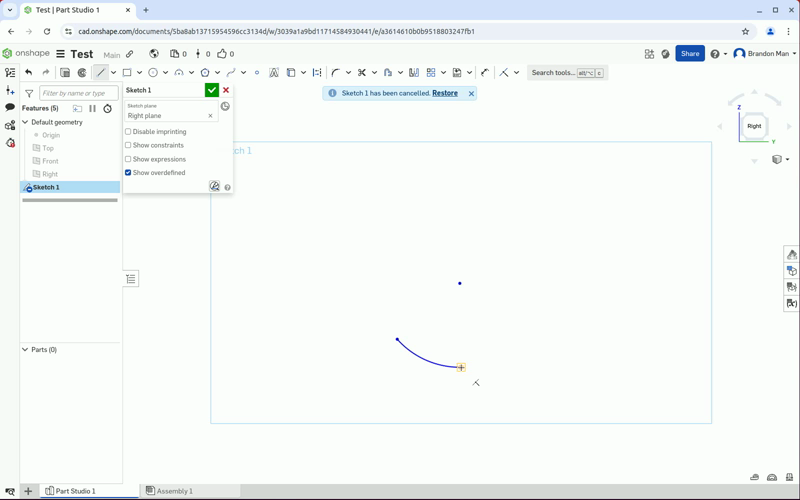
key_down(shift)
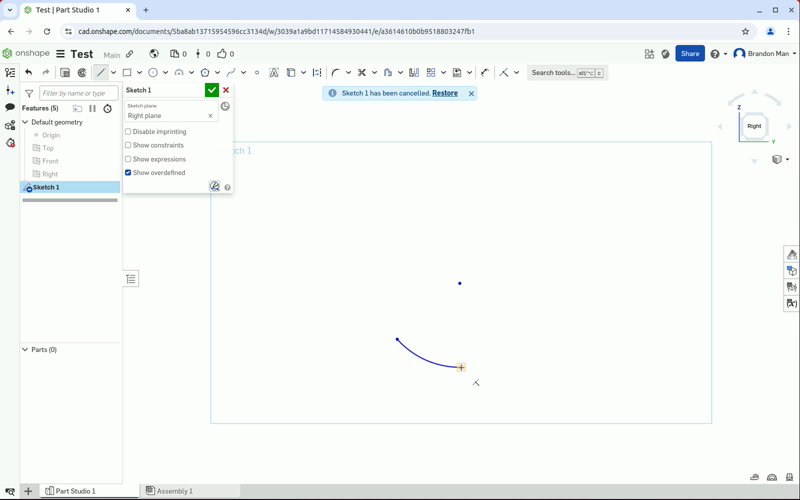
mouse_move(491, 367)
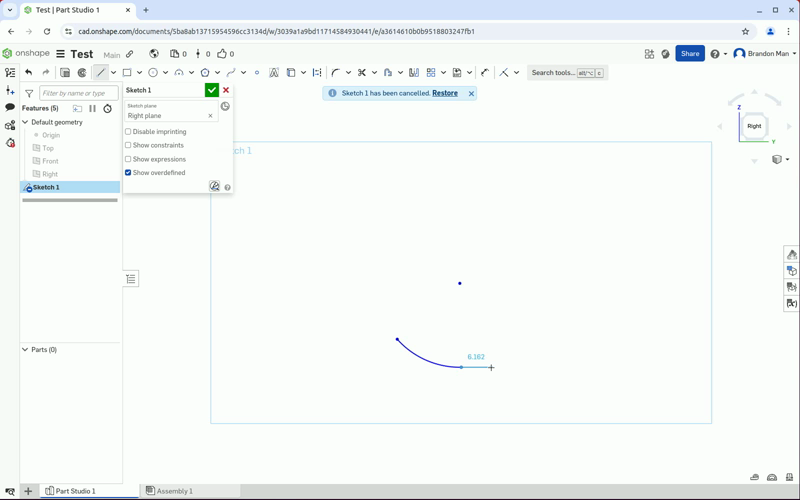
mouse_move(461, 311)
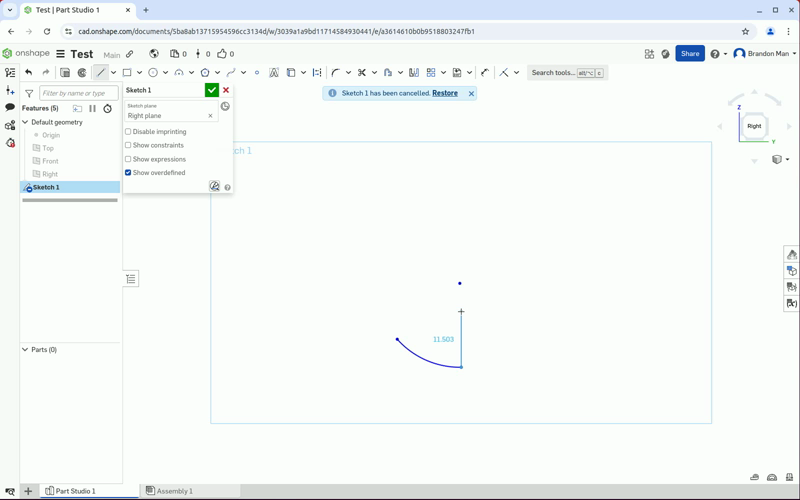
click(461, 311)
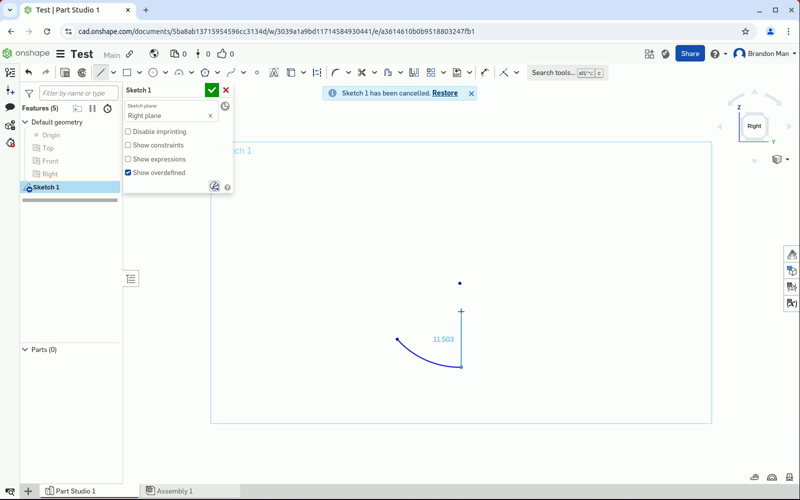
key_up(shift)
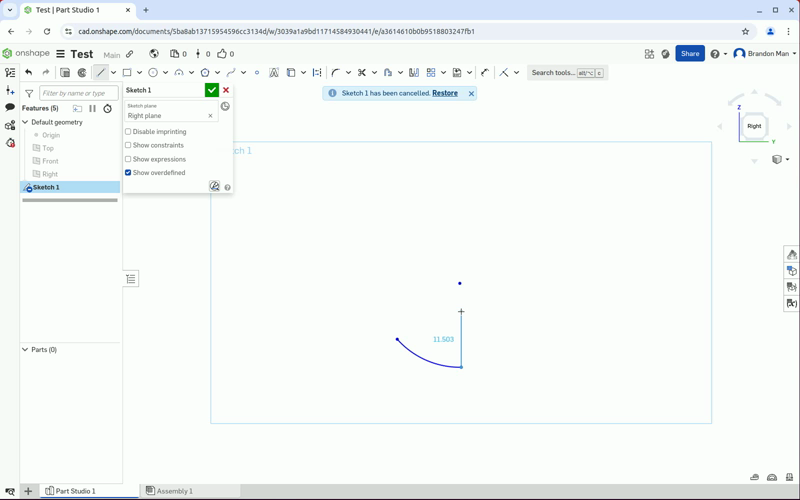
key(esc)
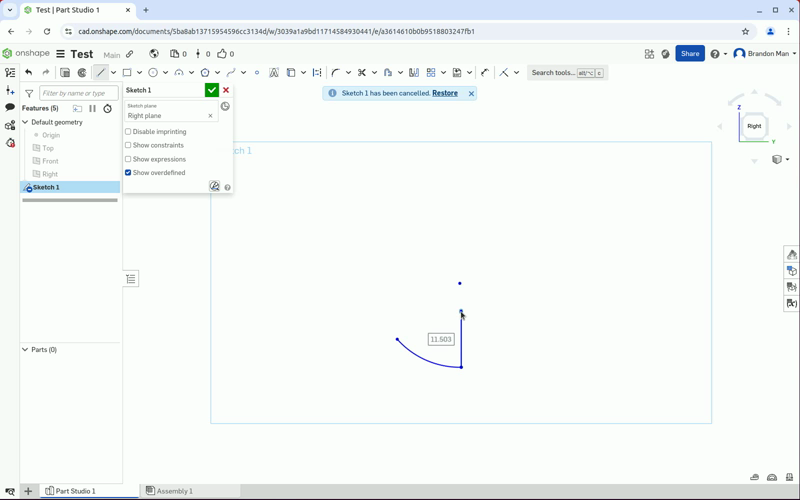
key(a)
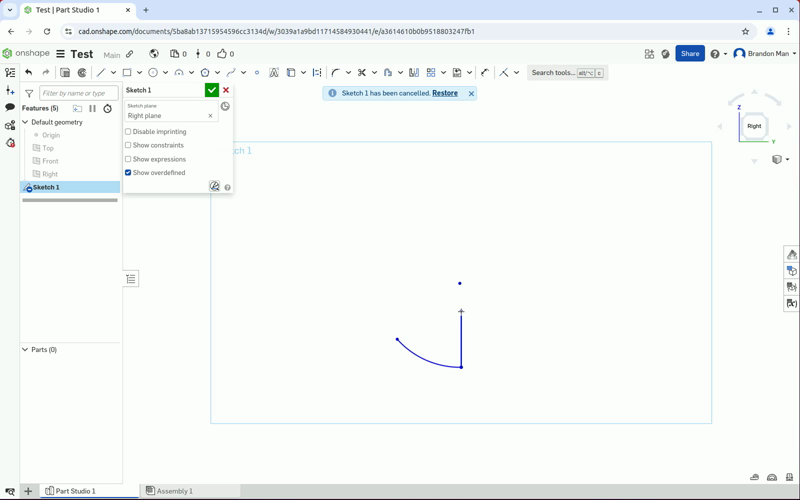
mouse_move(461, 311)
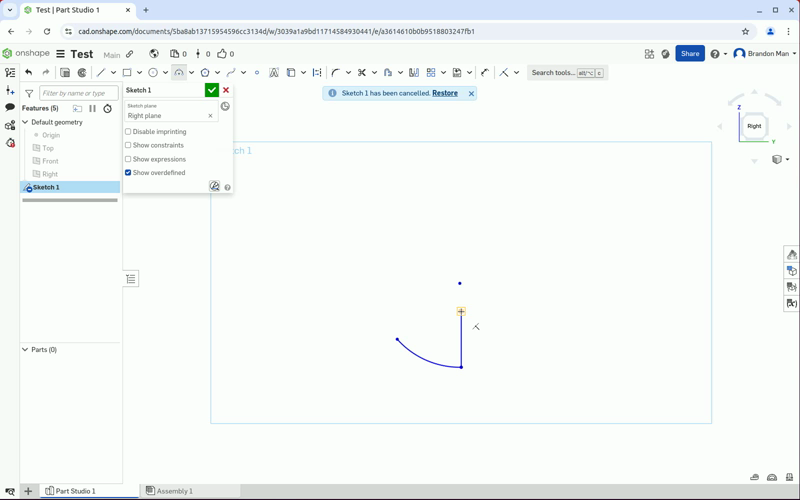
click(461, 311)
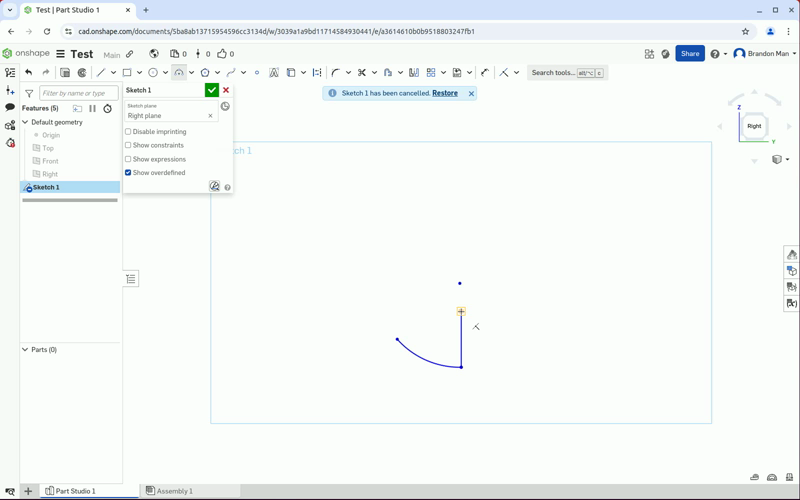
key_down(shift)
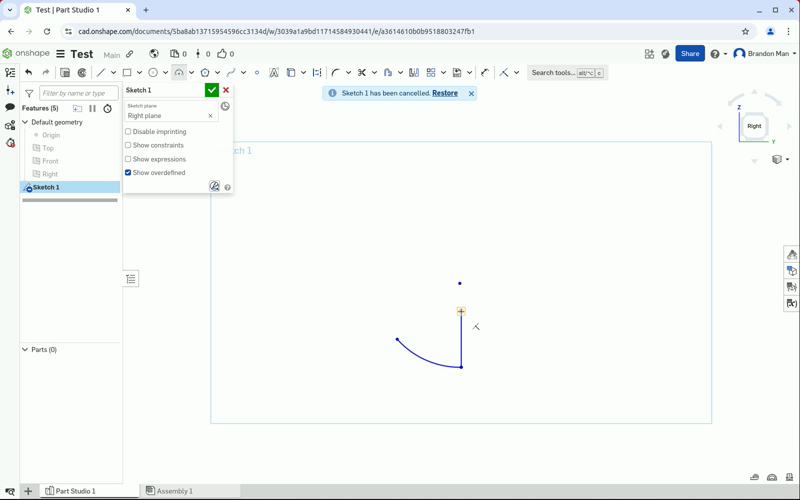
mouse_move(433, 282)
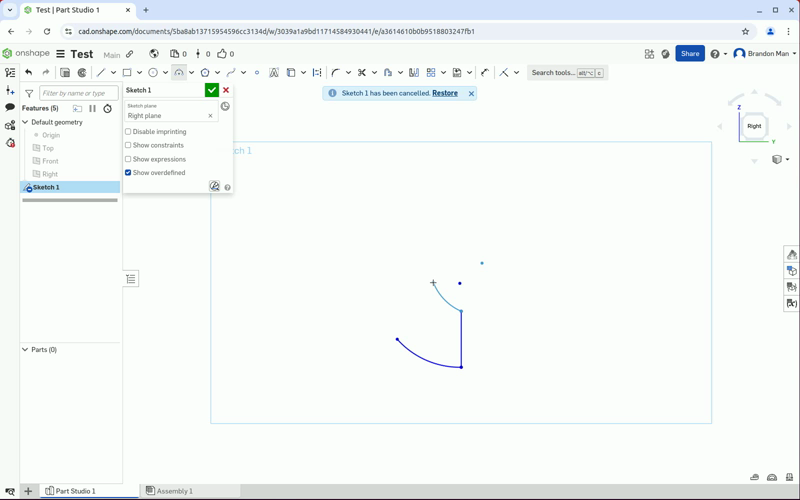
click(433, 282)
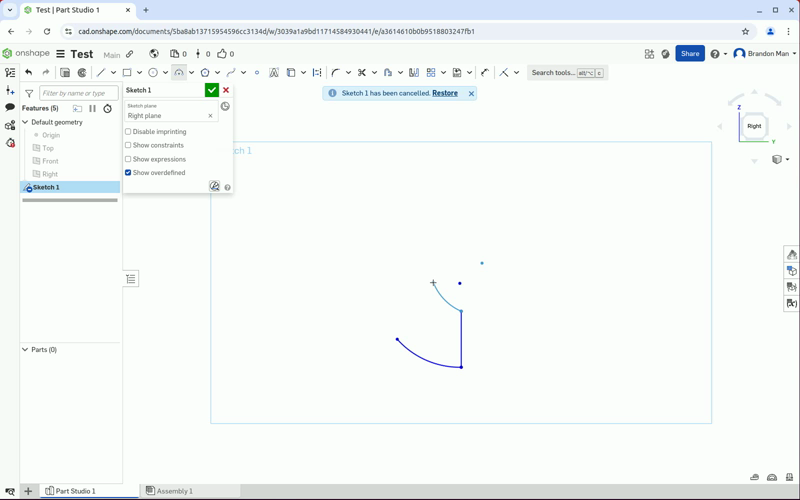
mouse_move(441, 302)
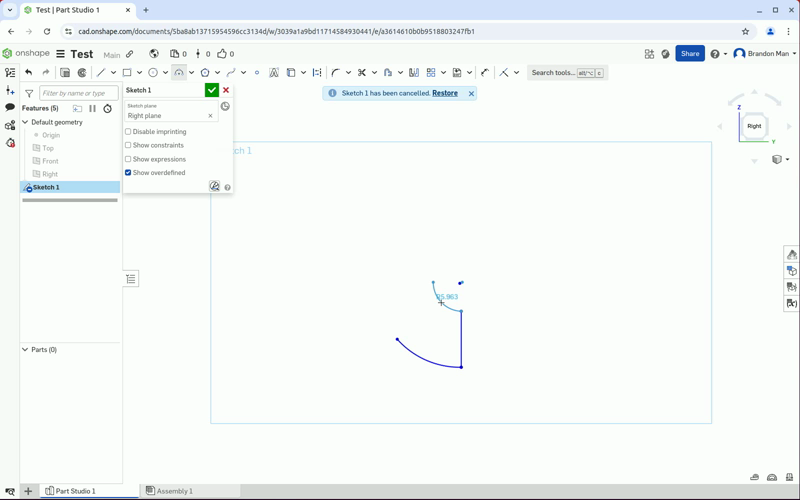
click(441, 302)
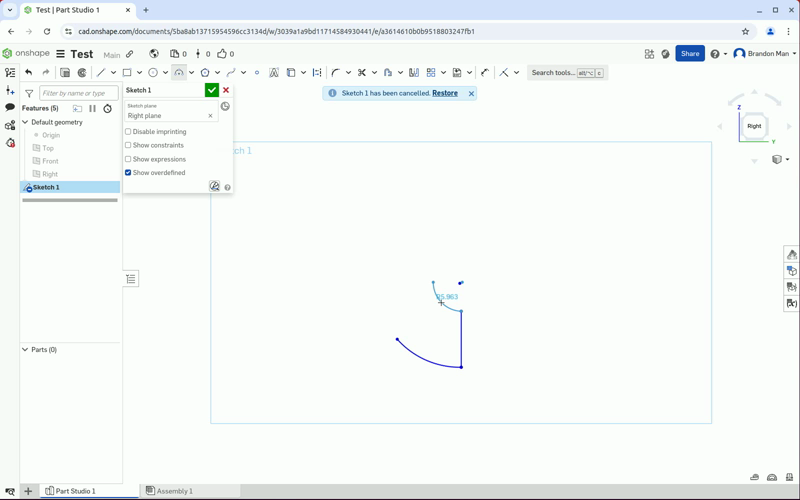
key_up(shift)
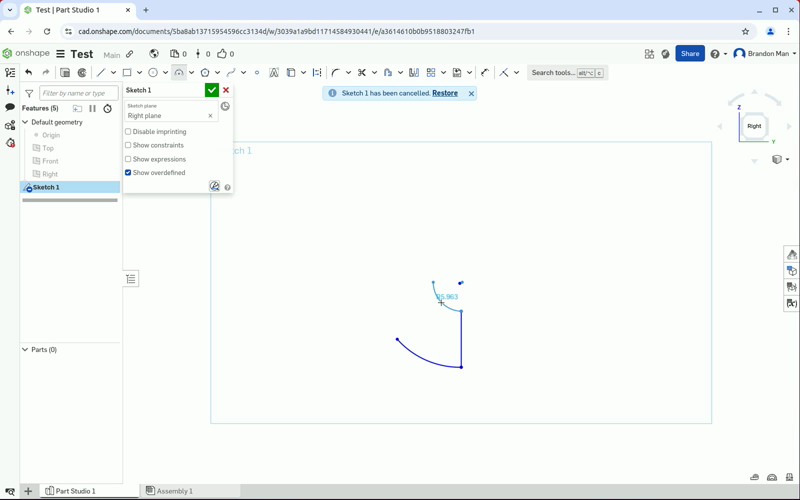
key(esc)
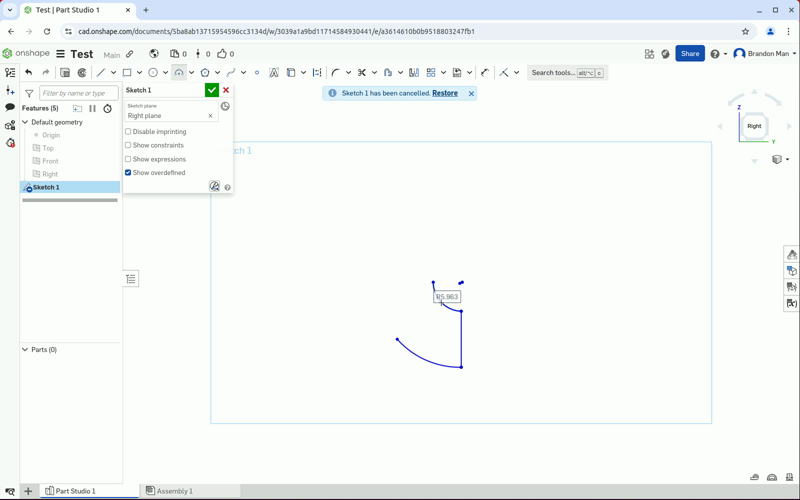
key(l)
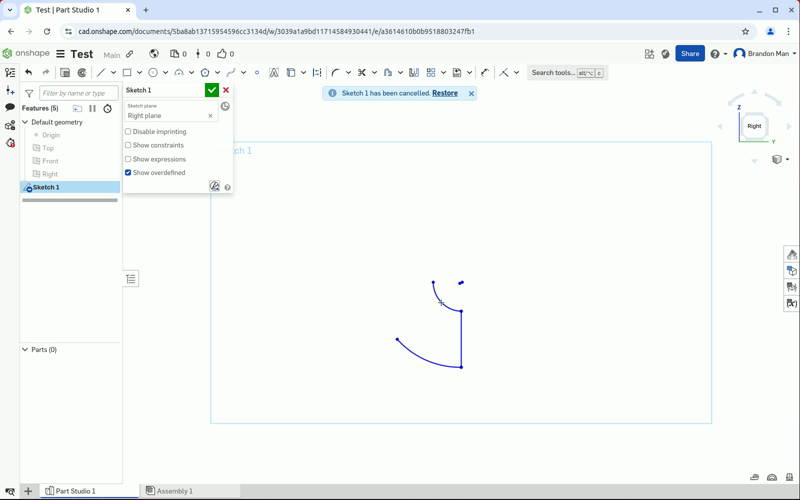
mouse_move(433, 282)
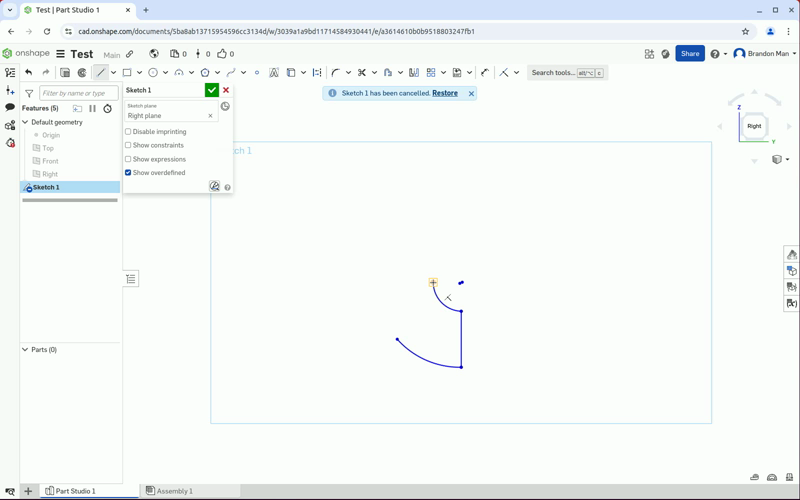
click(433, 282)
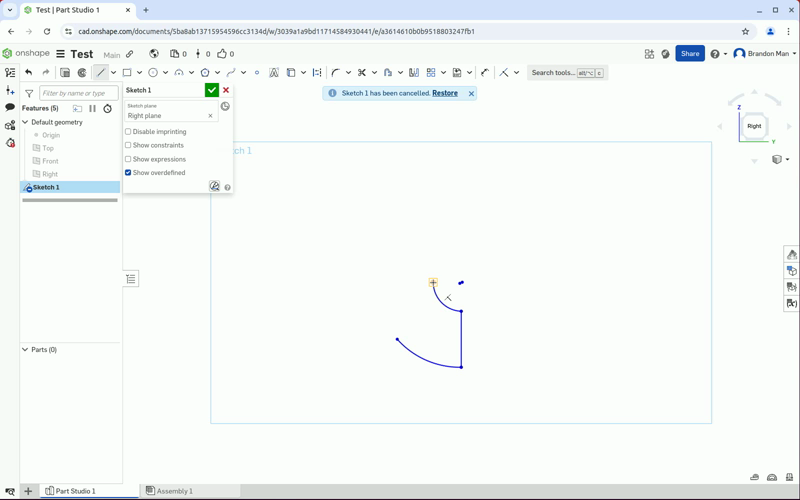
key_down(shift)
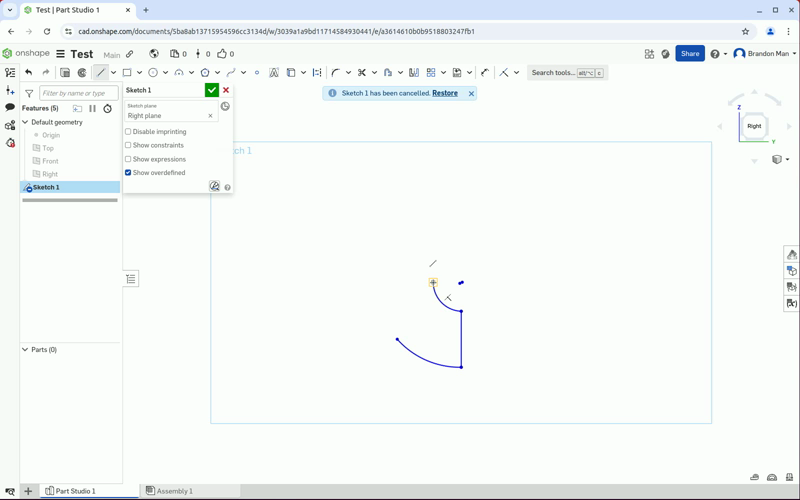
mouse_move(463, 282)
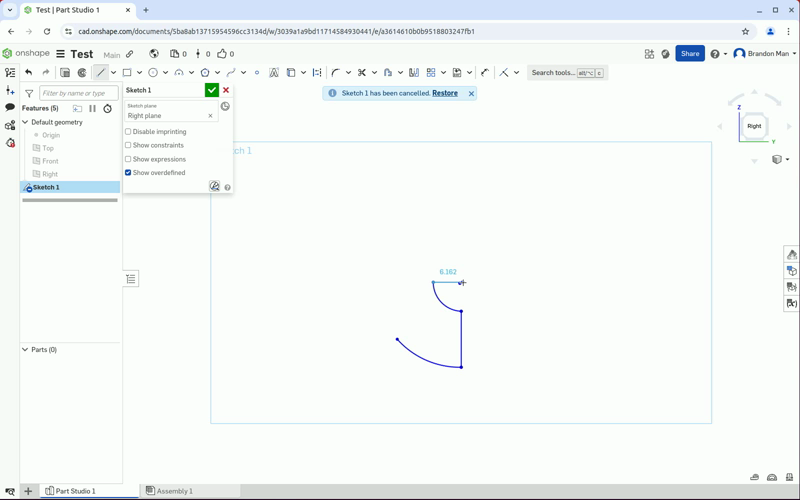
mouse_move(397, 282)
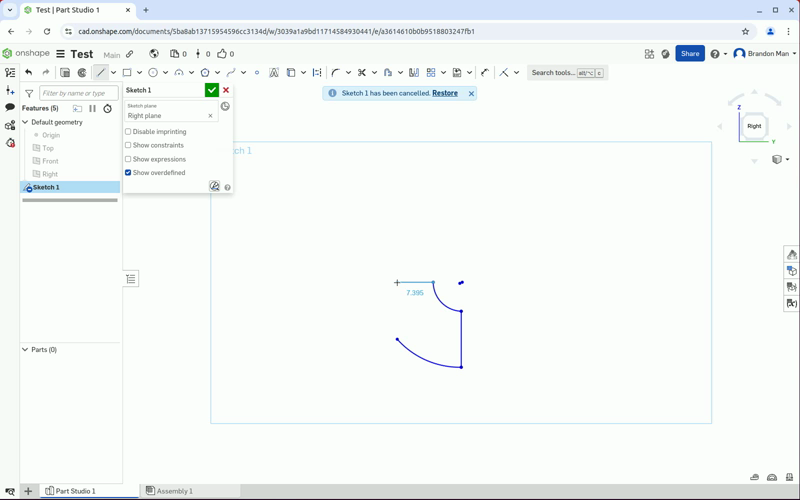
click(397, 282)
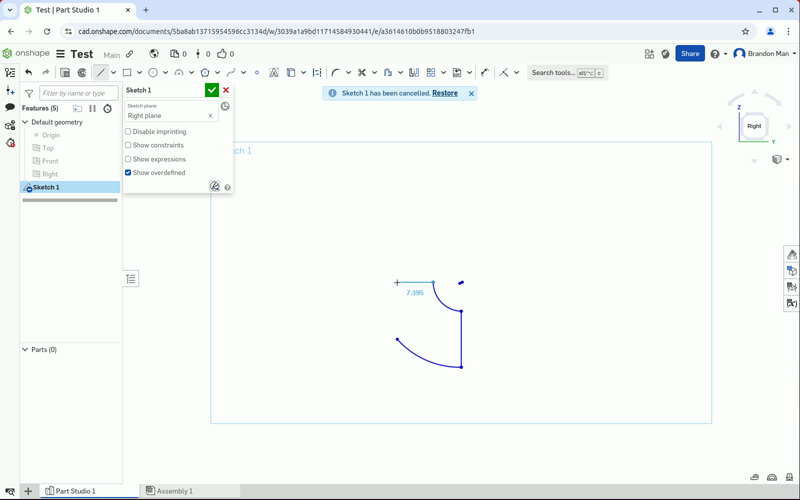
key_up(shift)
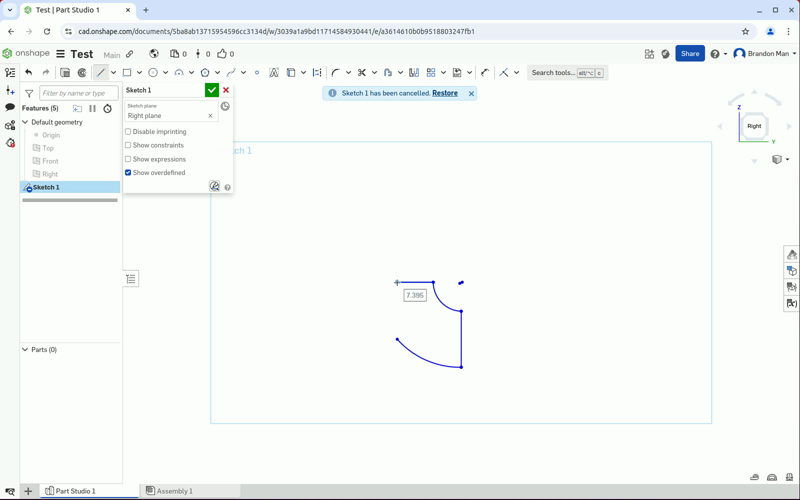
mouse_move(427, 282)
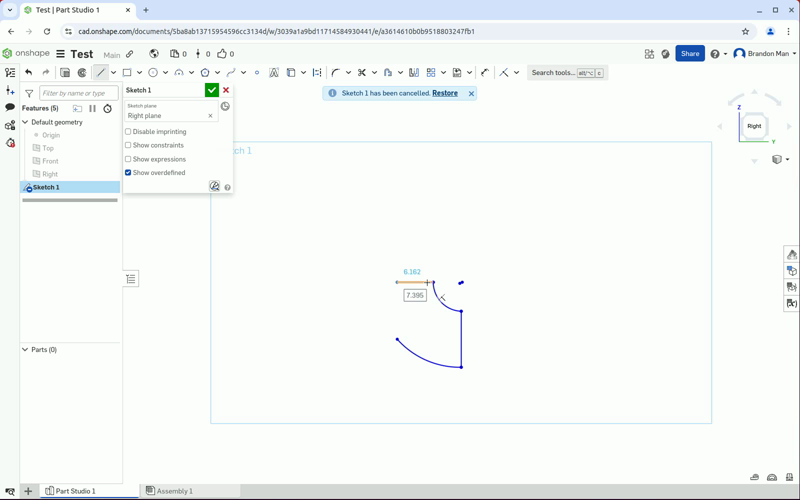
key_down(shift)
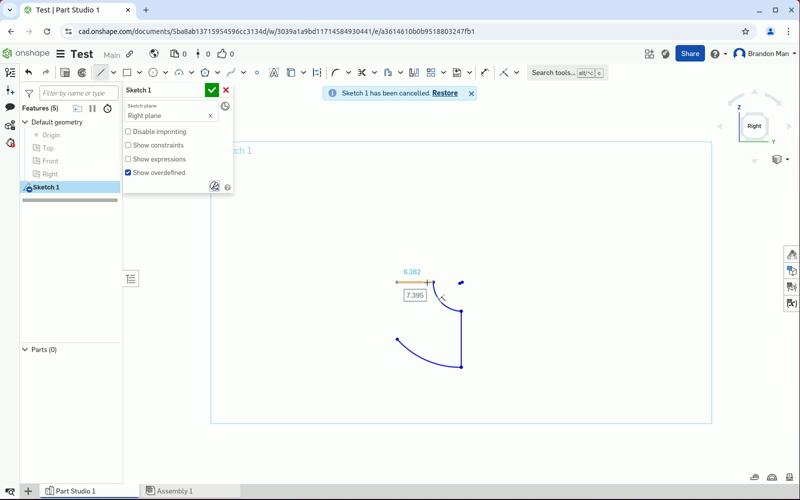
mouse_move(397, 339)
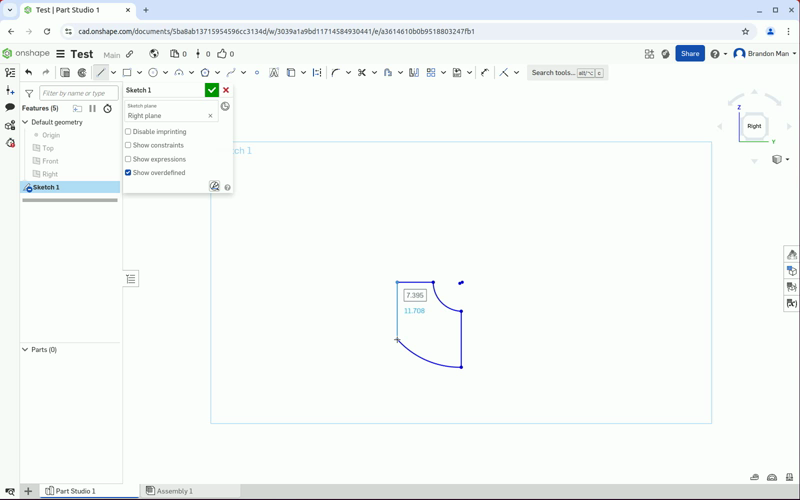
key_up(shift)
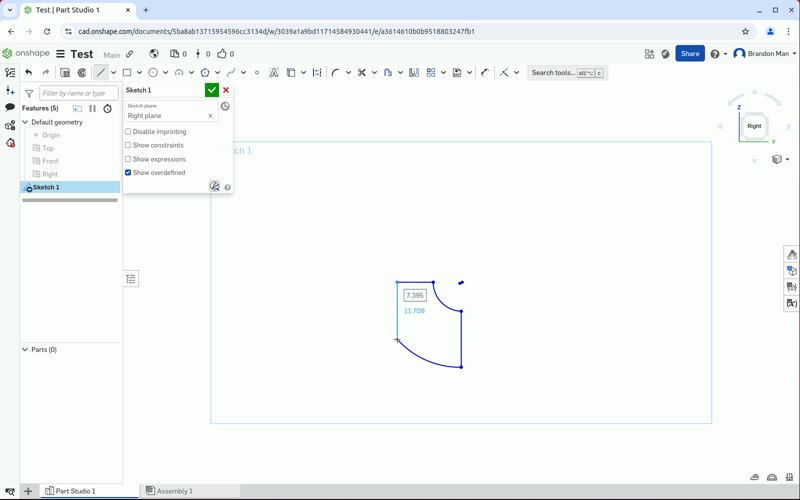
click(397, 339)
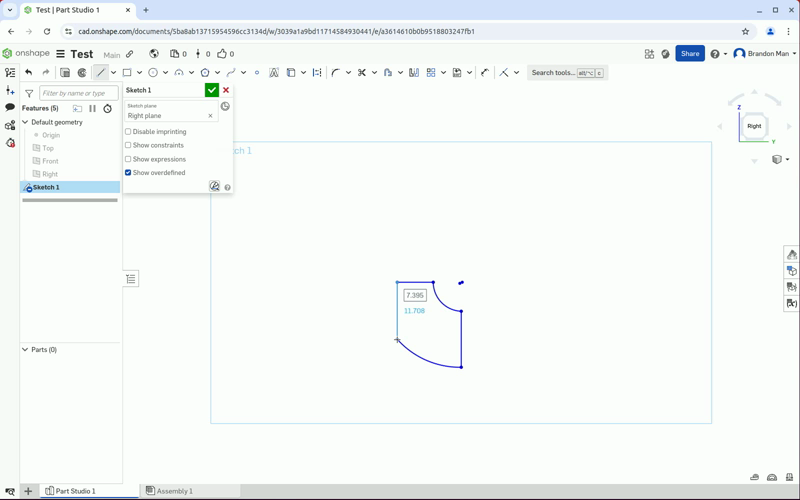
key(esc)
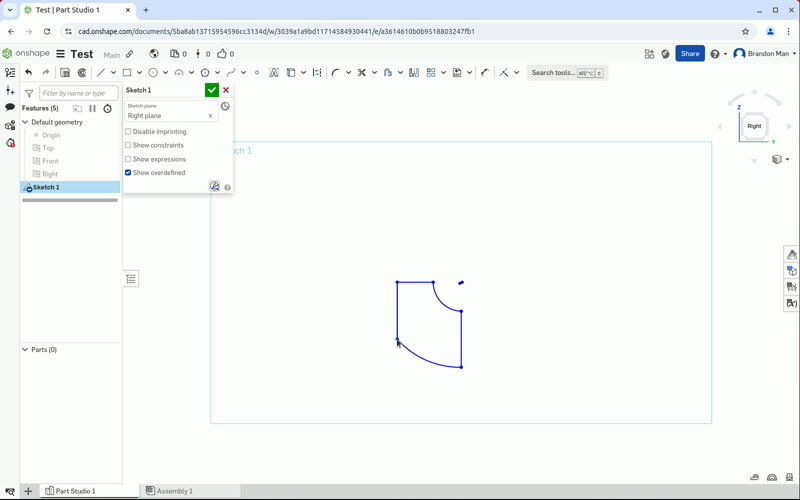
mouse_move(444, 342)
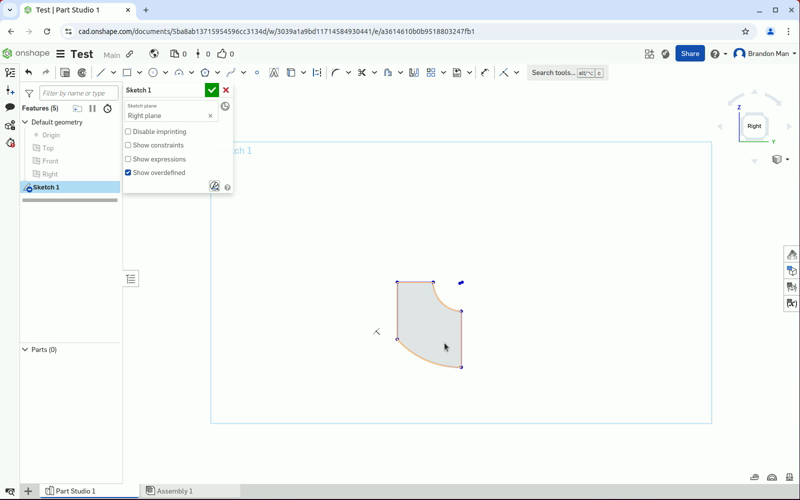
click(444, 342)
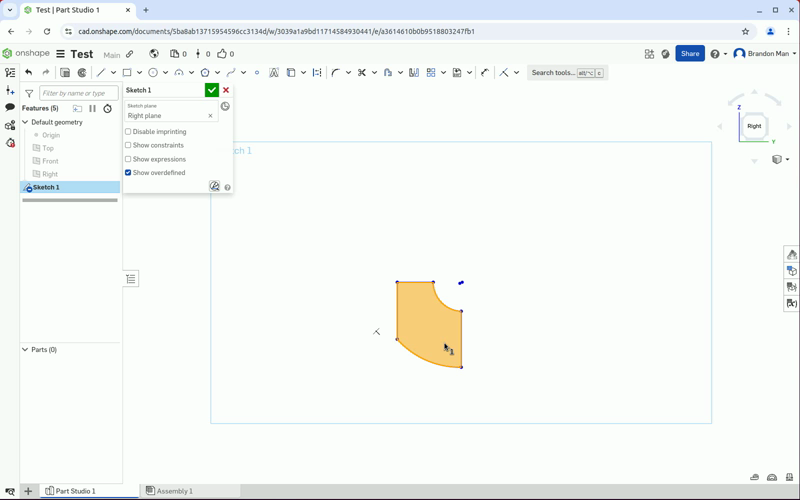
mouse_move(73, 352)
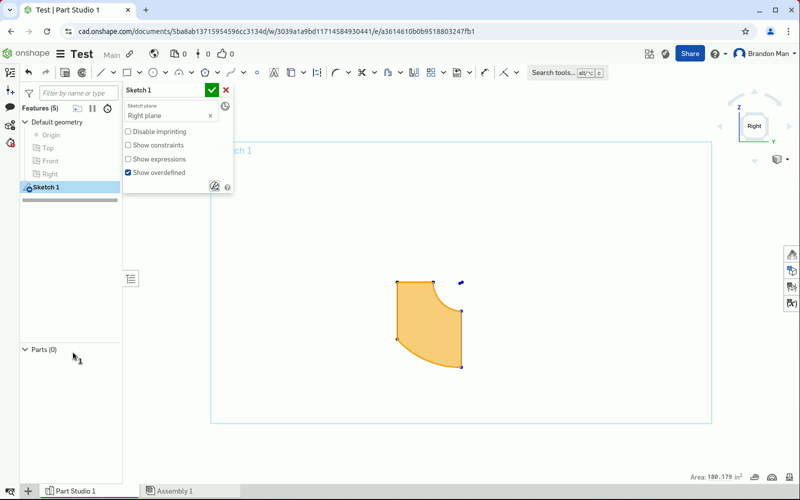
key(shift+y)
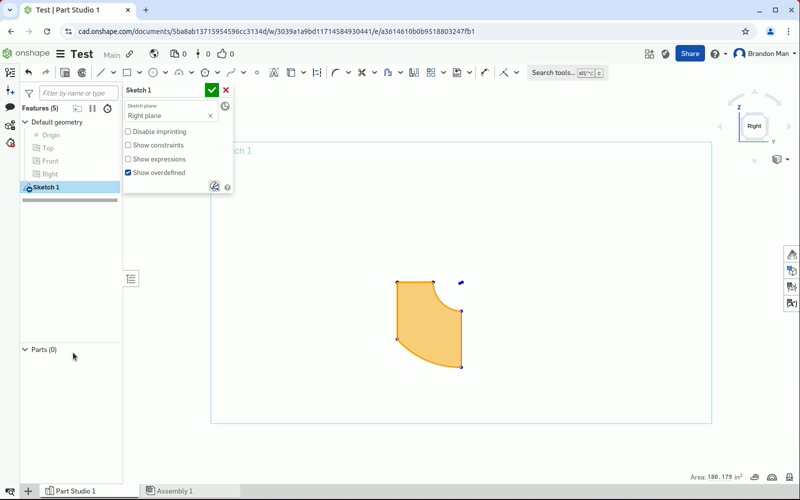
key(shift+e)
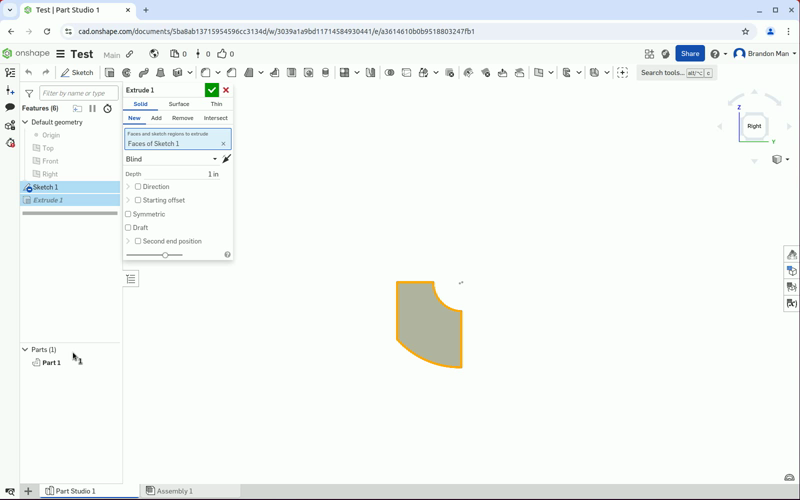
mouse_move(143, 106)
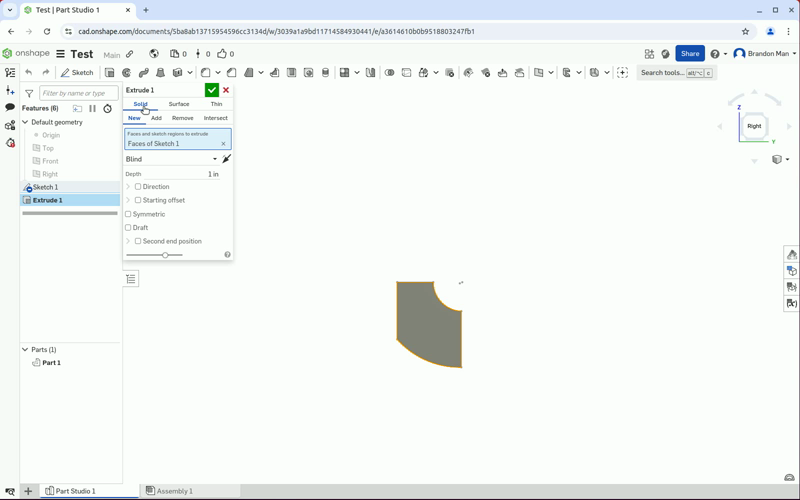
click(143, 106)
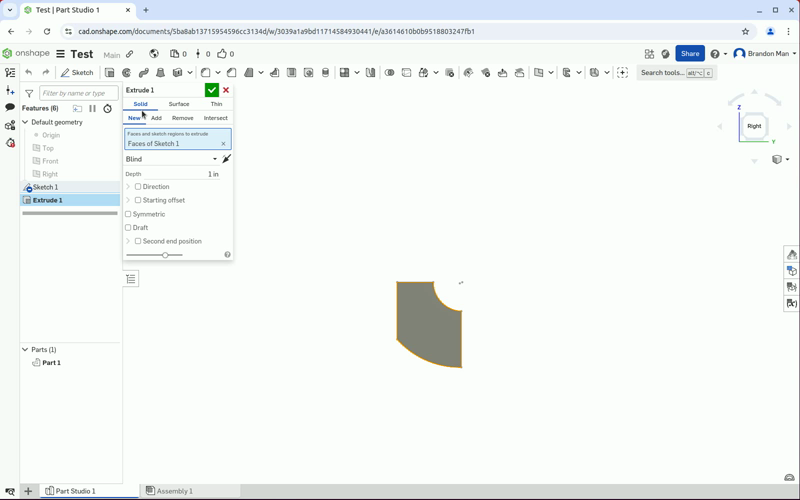
mouse_move(137, 120)
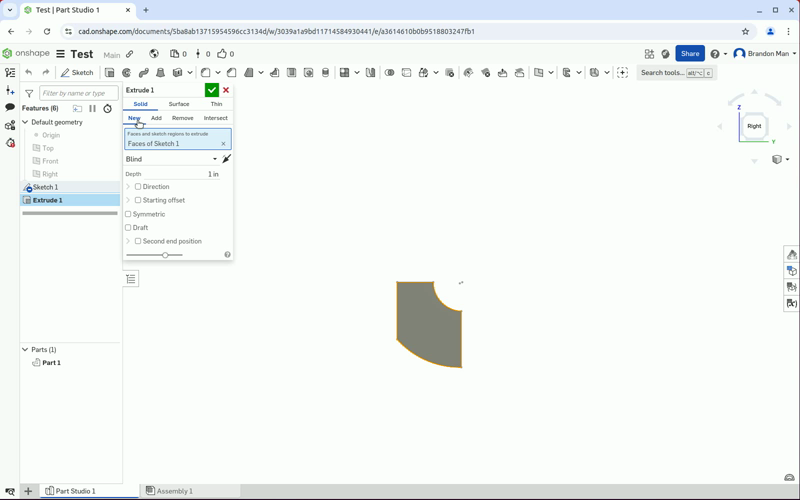
click(137, 120)
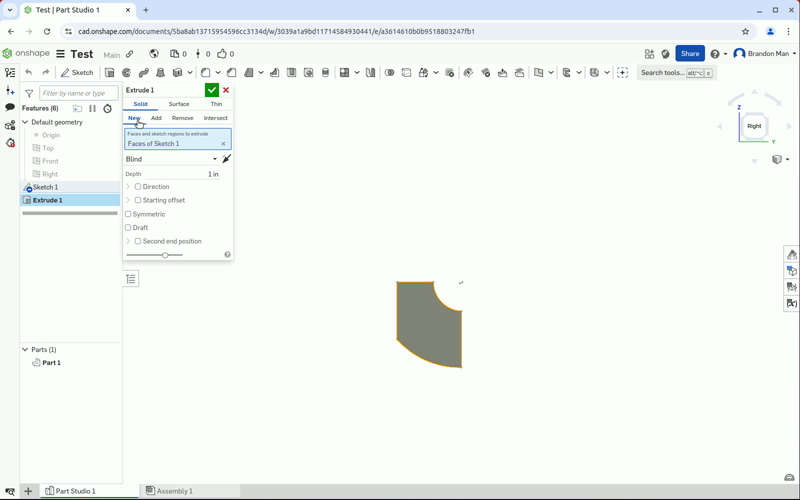
key(tab, 4)
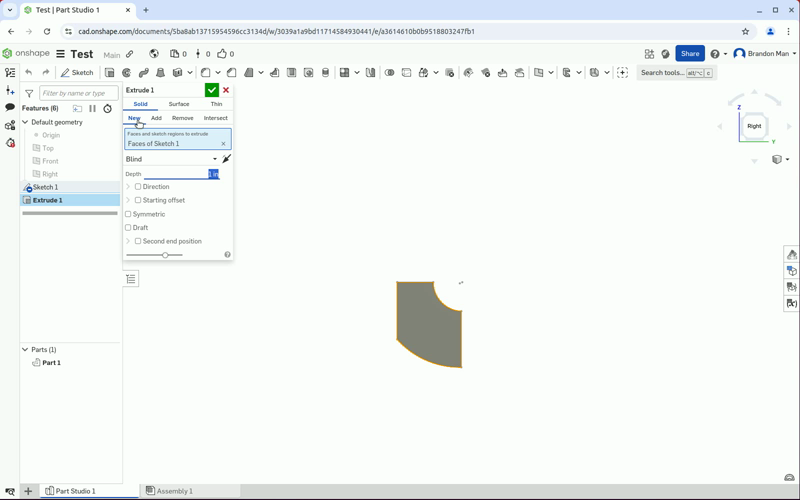
text(23.108)
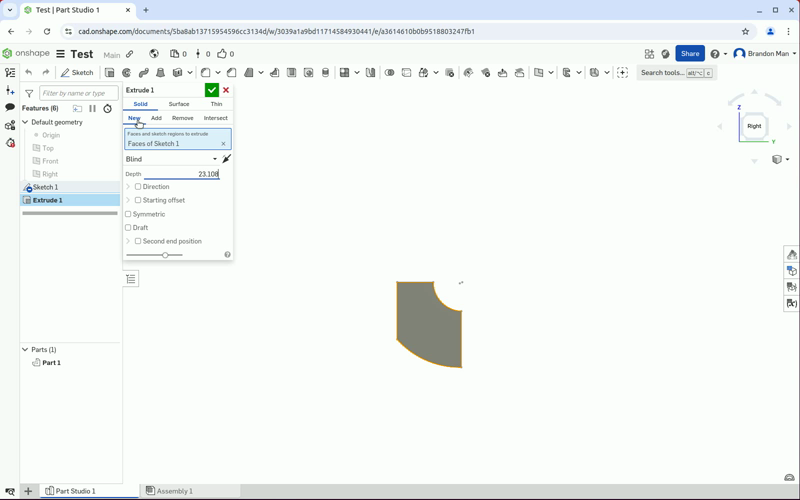
key(enter)
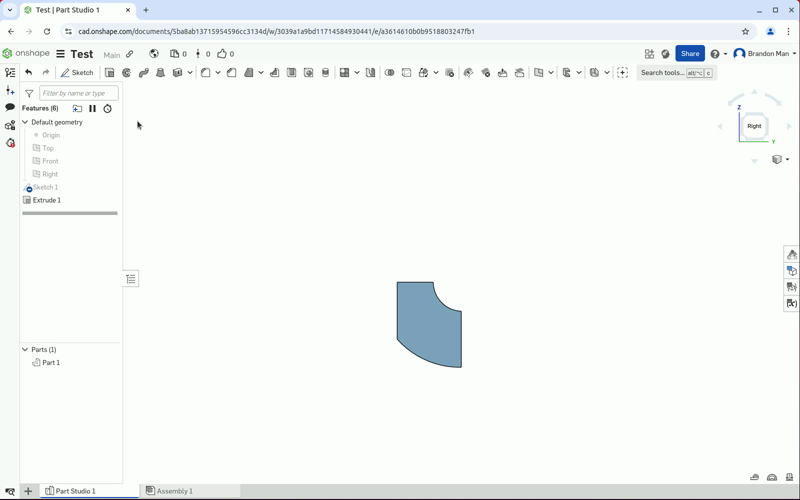
key(shift+h)
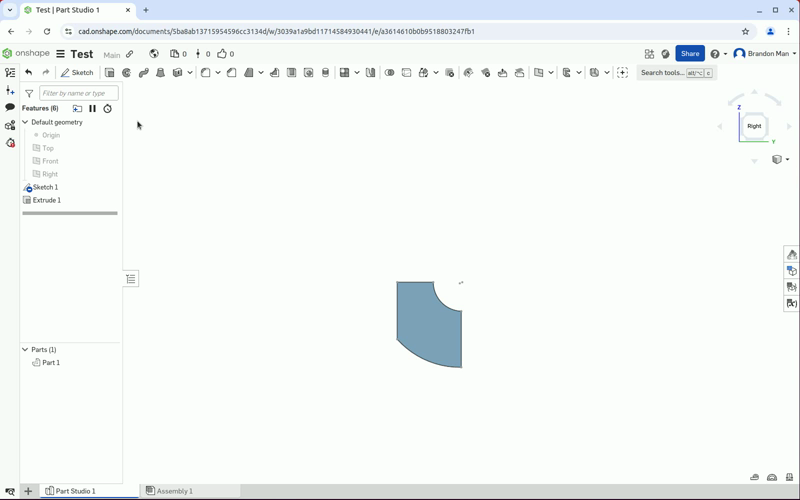
key(shift+h)
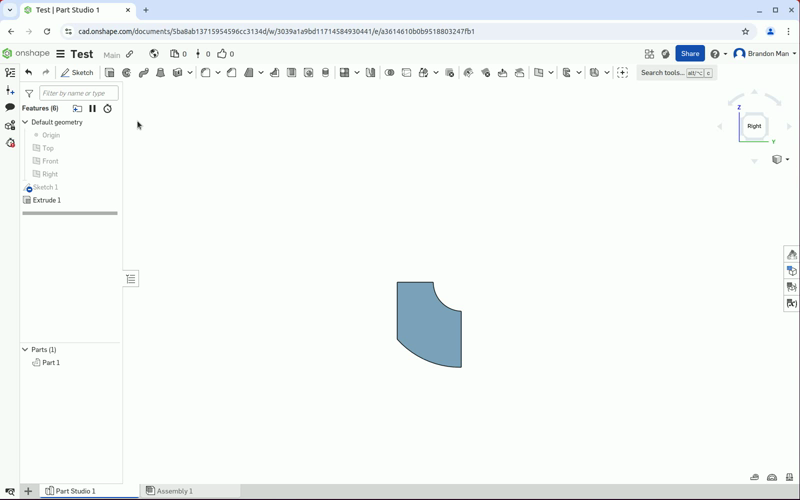
mouse_move(73, 189)
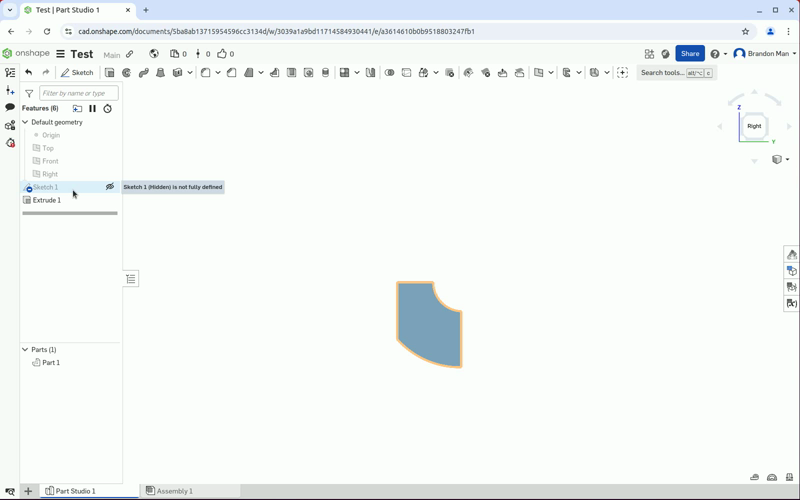
click(73, 189)
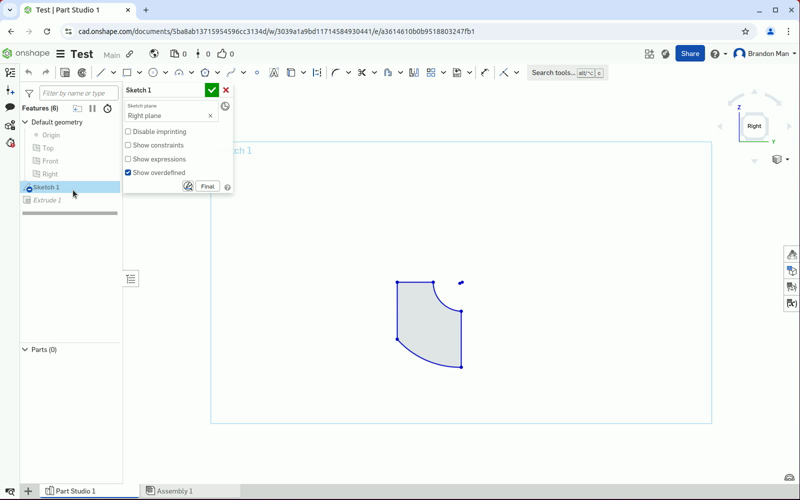
mouse_move(229, 92)
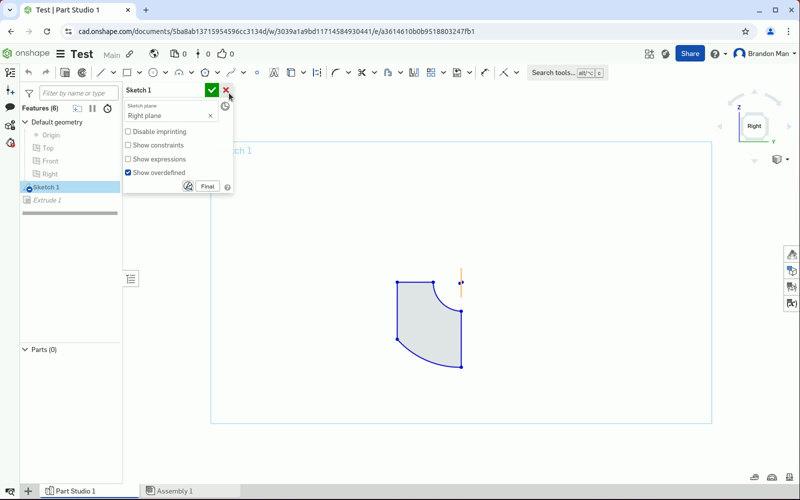
click(229, 92)
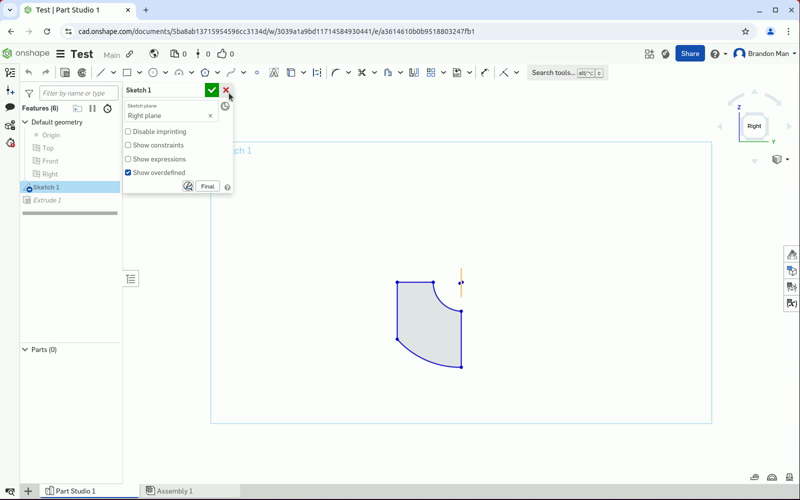
key(shift+s)
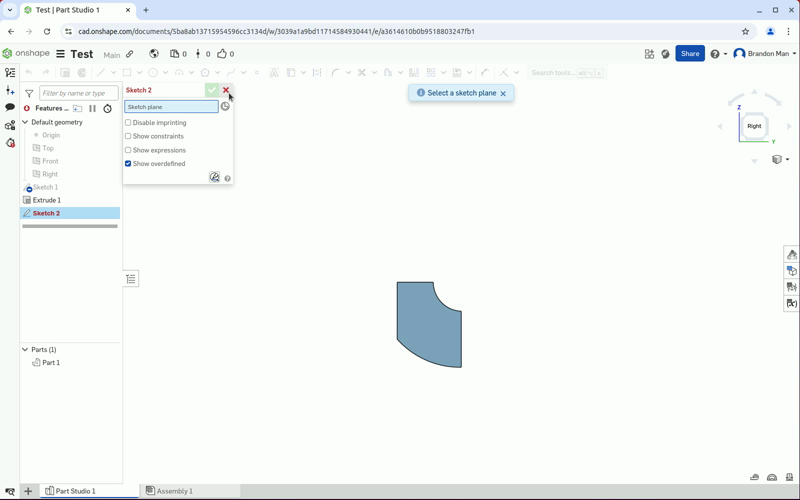
mouse_move(73, 176)
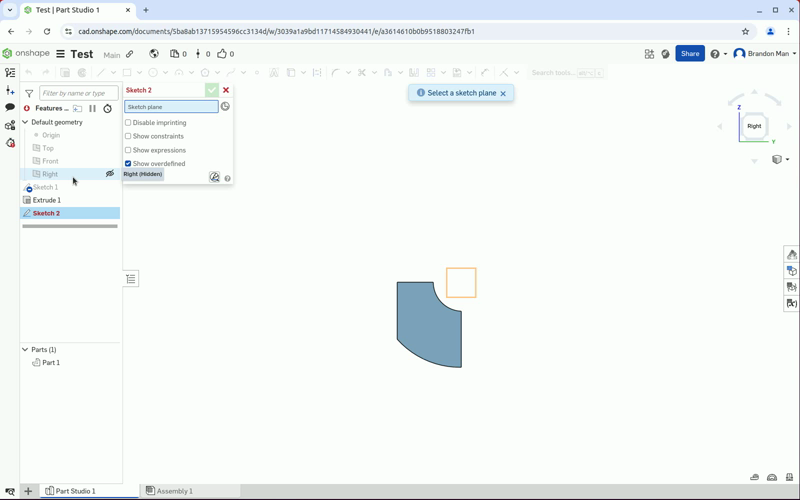
click(73, 176)
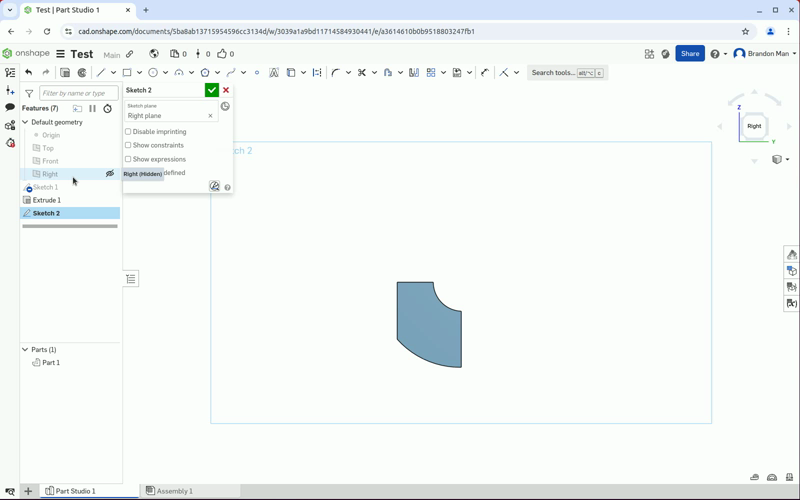
mouse_move(73, 352)
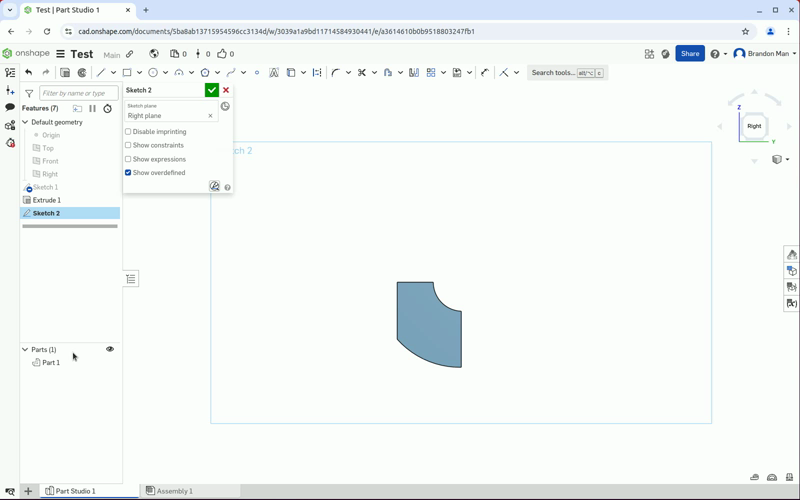
key(y)
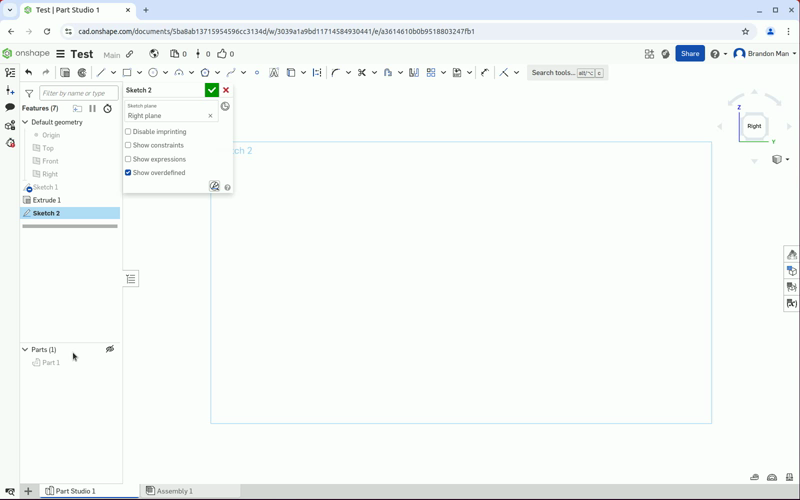
key(l)
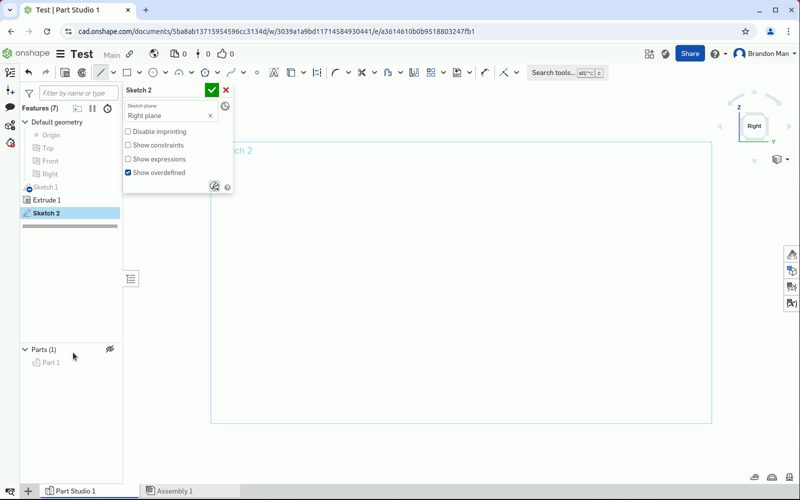
key_down(shift)
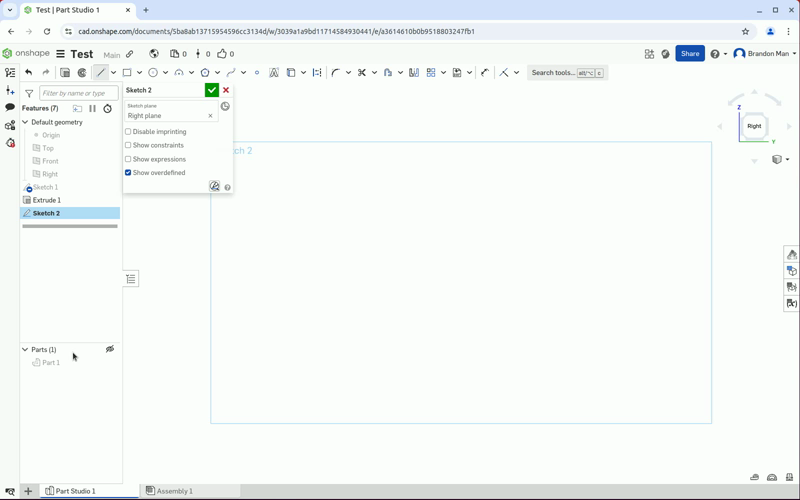
mouse_move(397, 282)
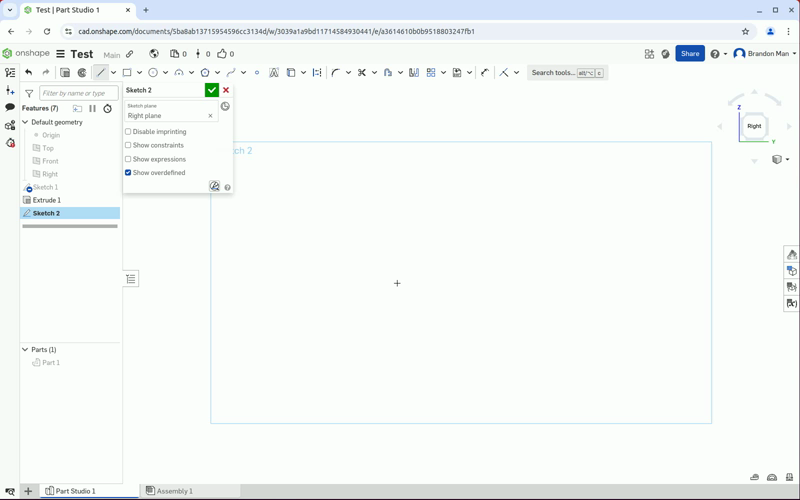
click(397, 282)
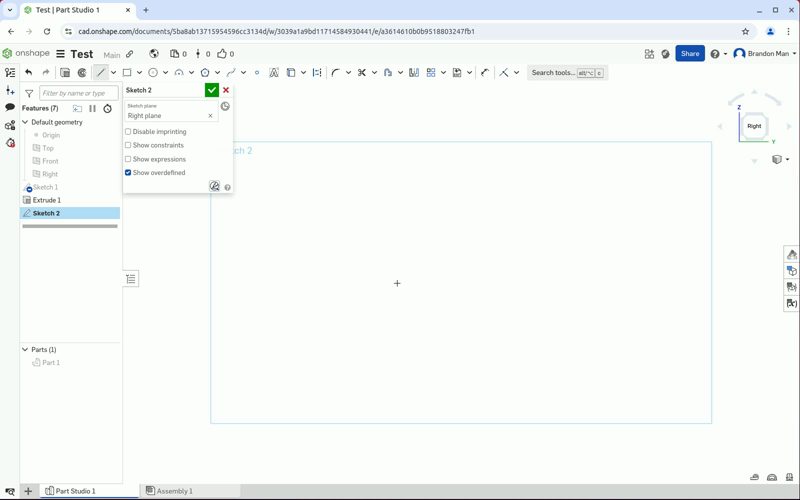
key_up(shift)
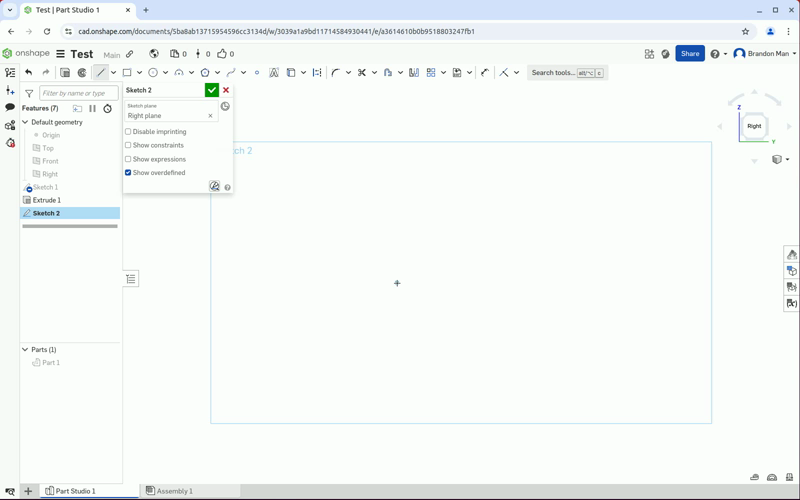
key_down(shift)
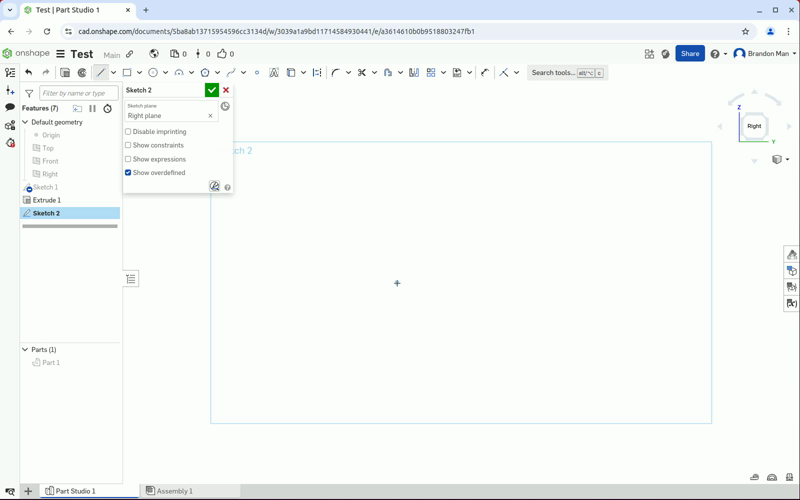
mouse_move(427, 282)
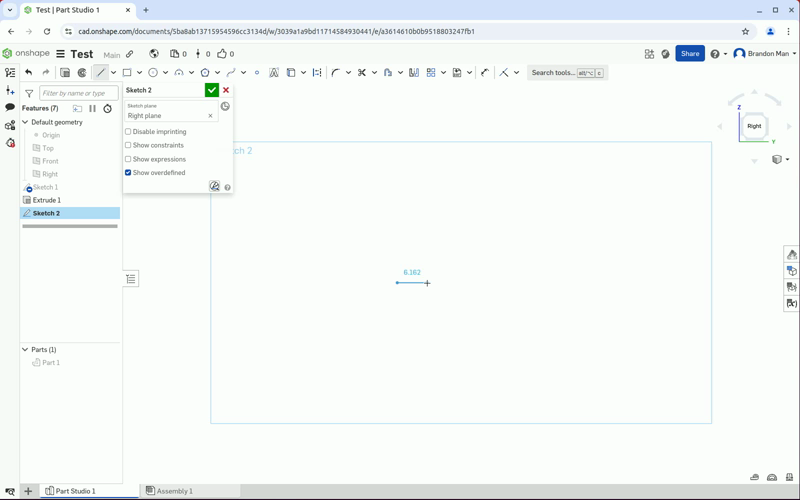
mouse_move(431, 282)
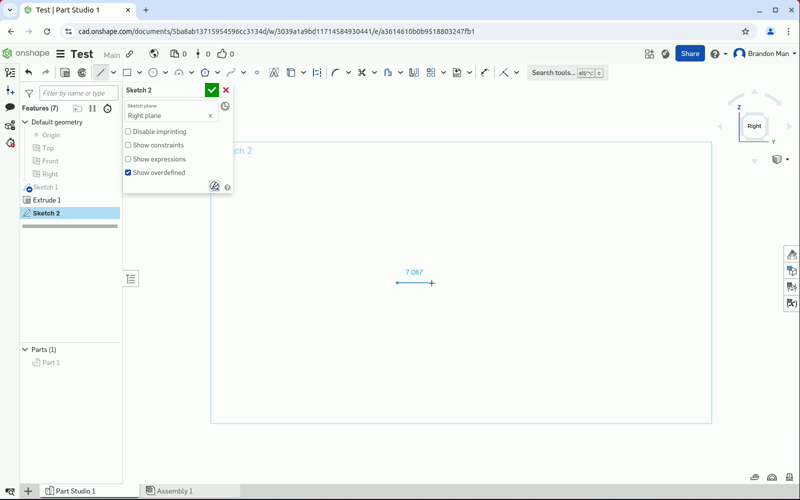
click(431, 282)
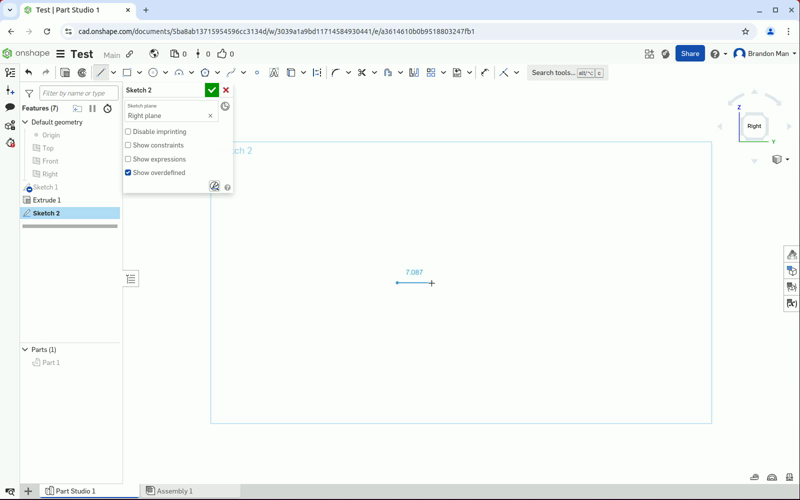
key_up(shift)
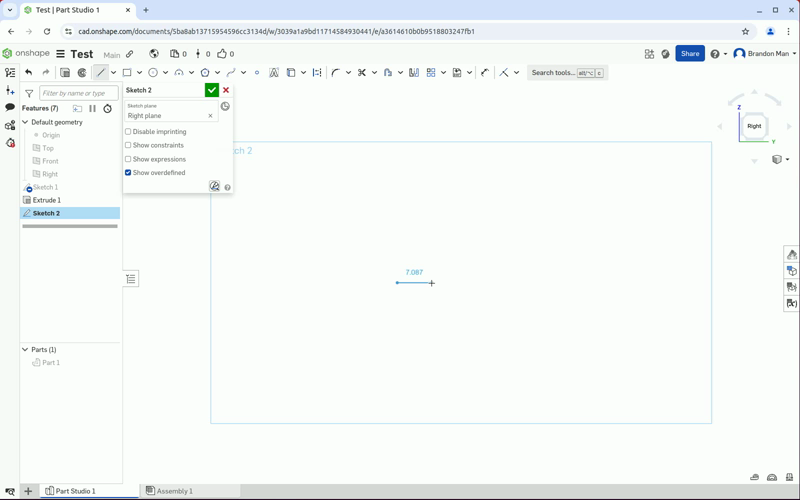
key(esc)
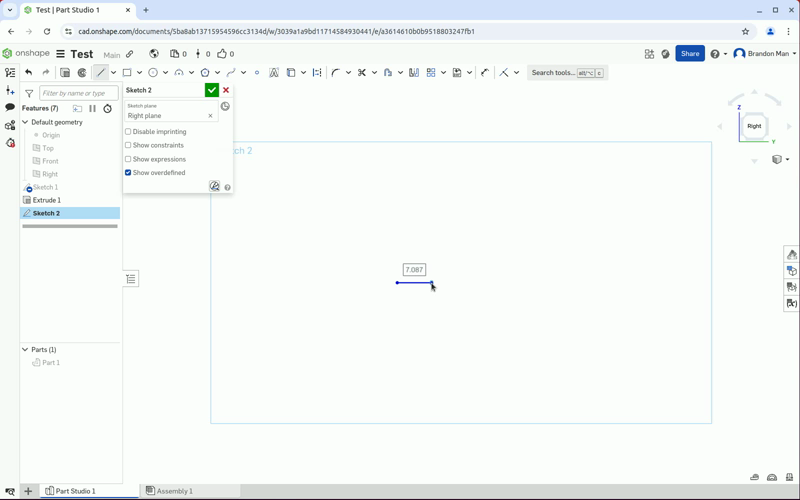
key(a)
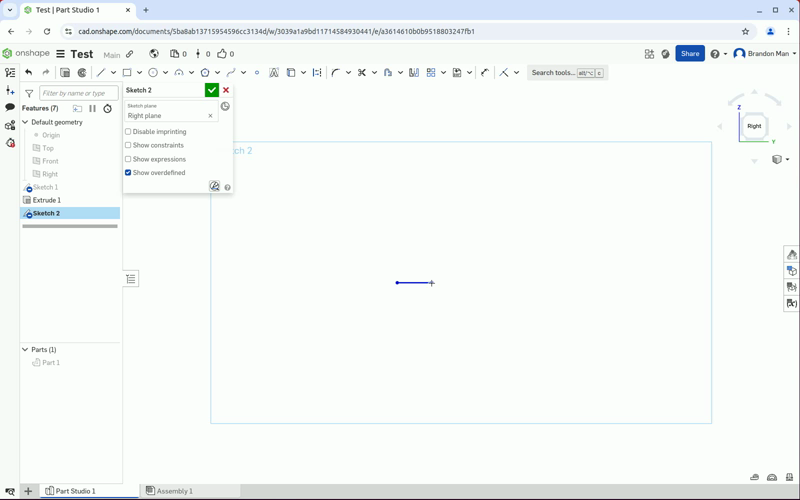
mouse_move(431, 282)
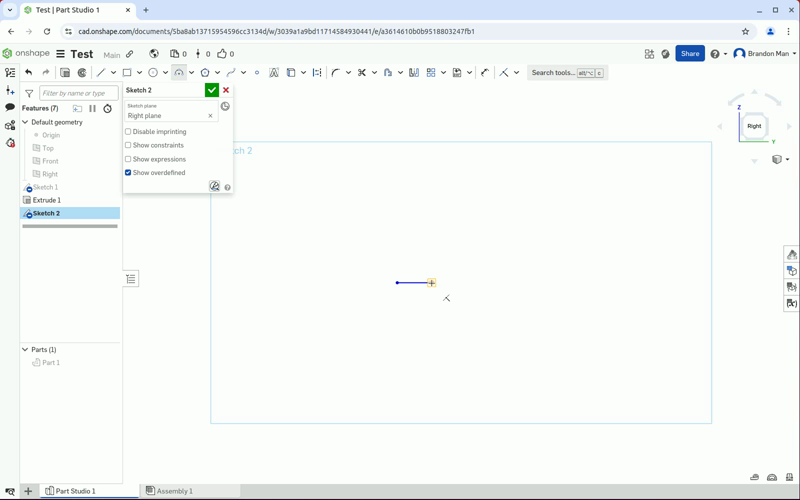
click(431, 282)
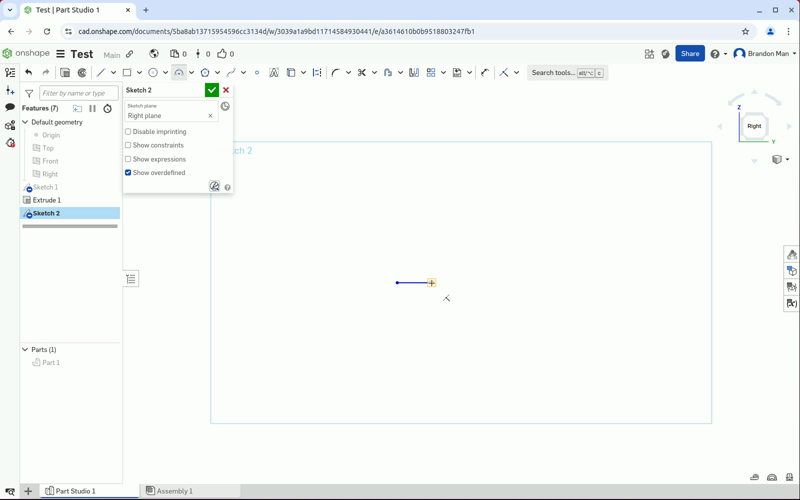
key_down(shift)
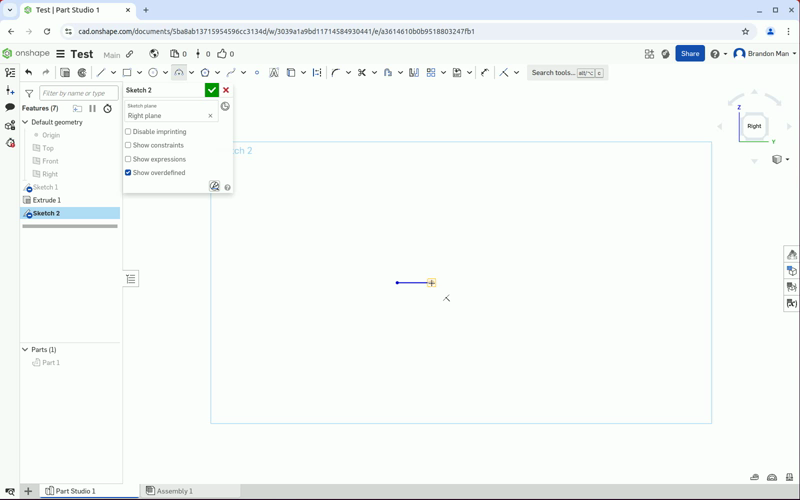
mouse_move(461, 310)
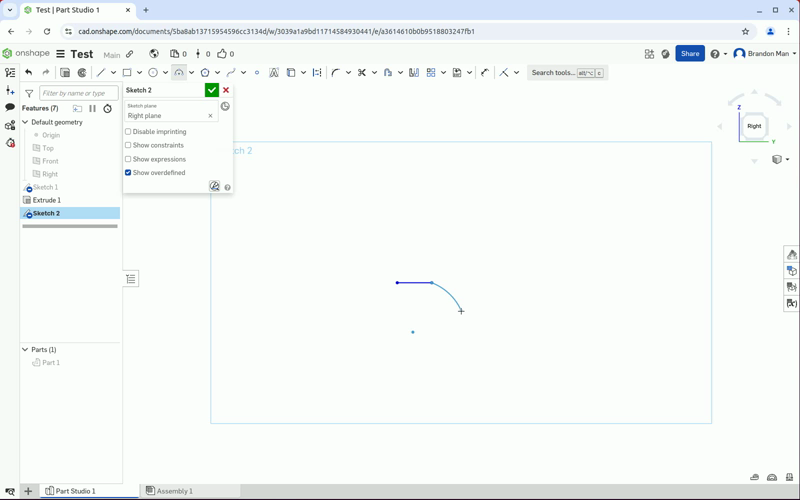
click(461, 310)
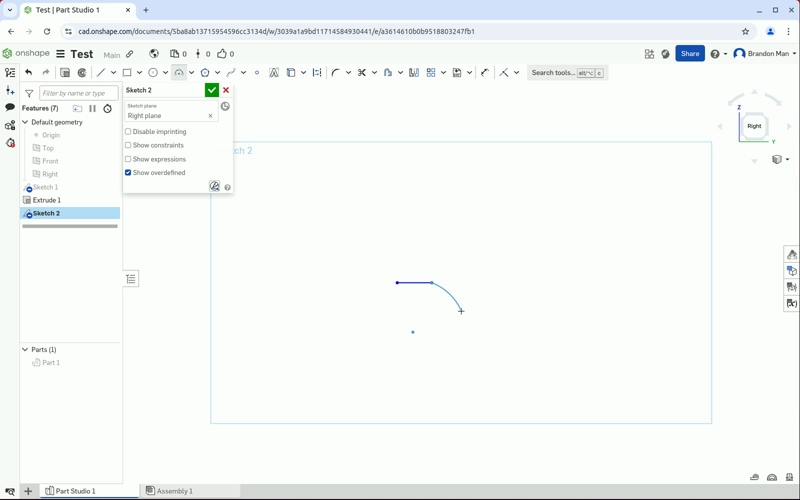
mouse_move(480, 261)
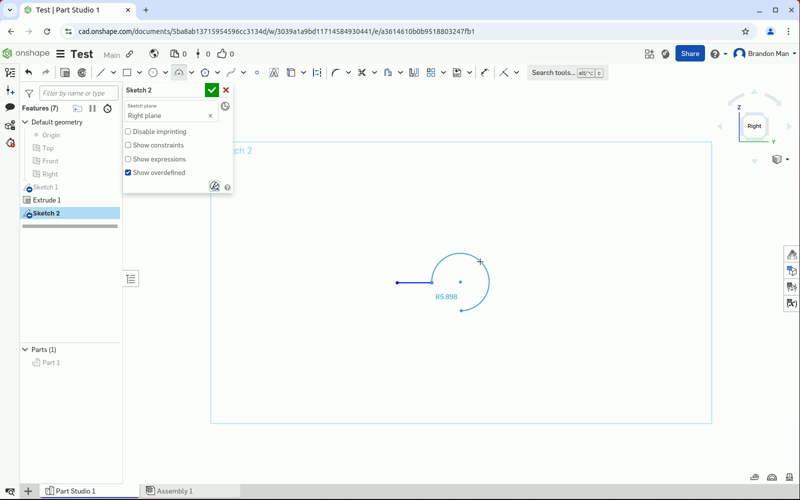
click(480, 261)
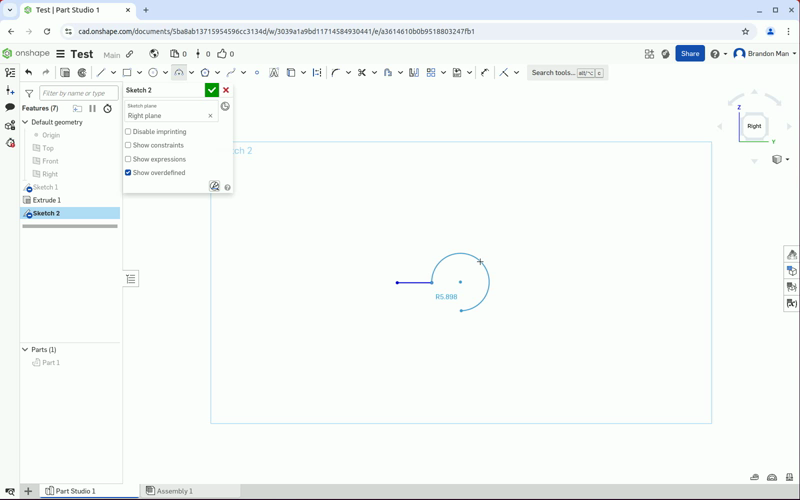
key_up(shift)
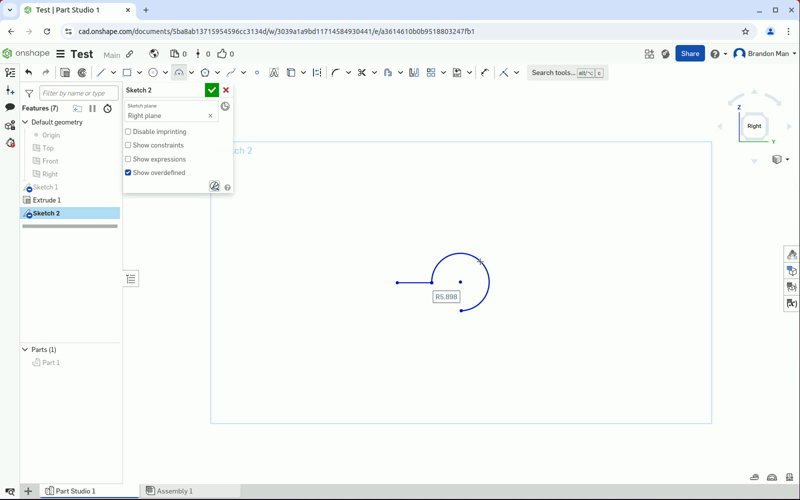
key(esc)
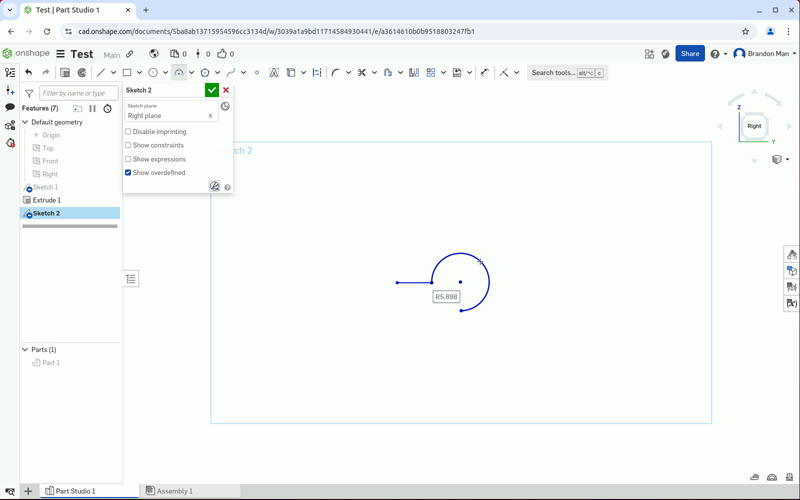
key(l)
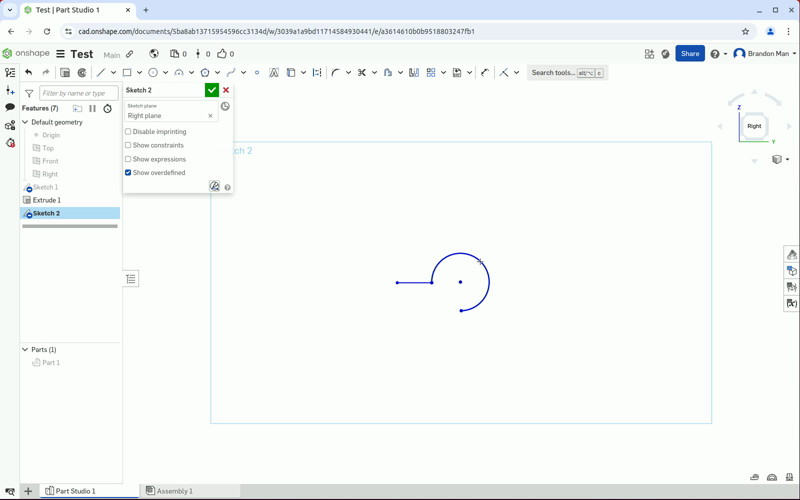
mouse_move(461, 310)
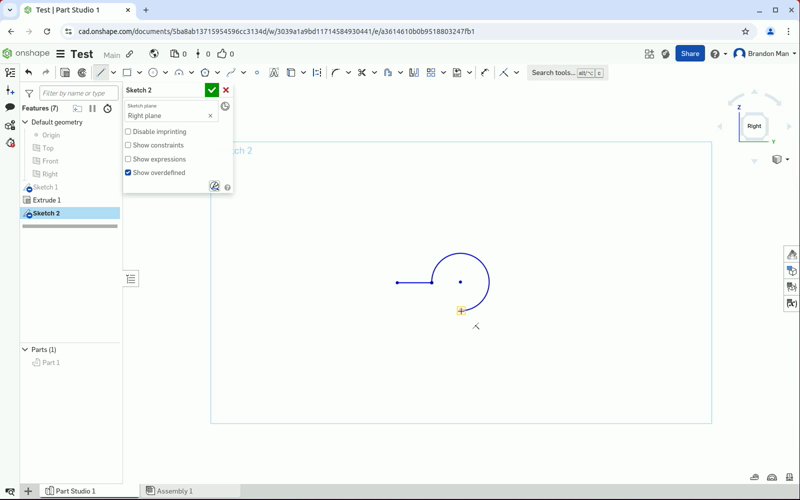
click(461, 310)
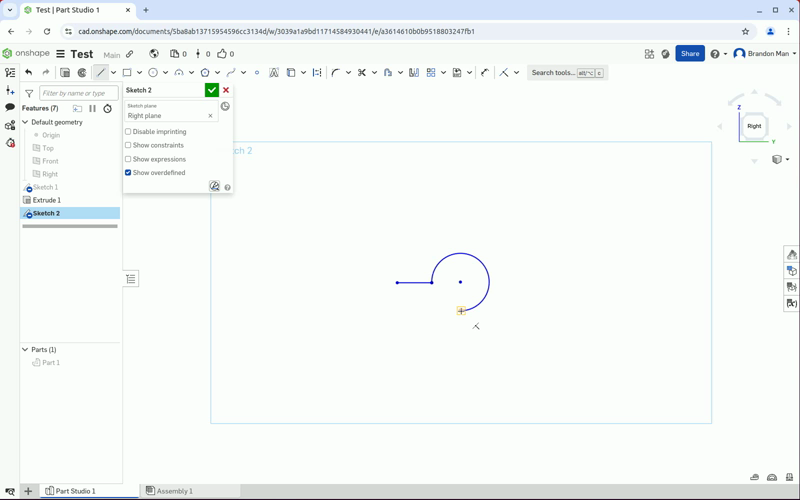
key_down(shift)
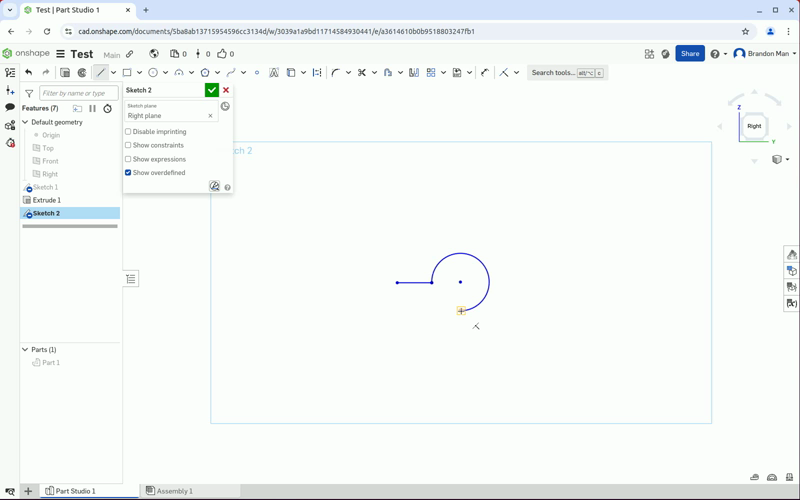
mouse_move(491, 310)
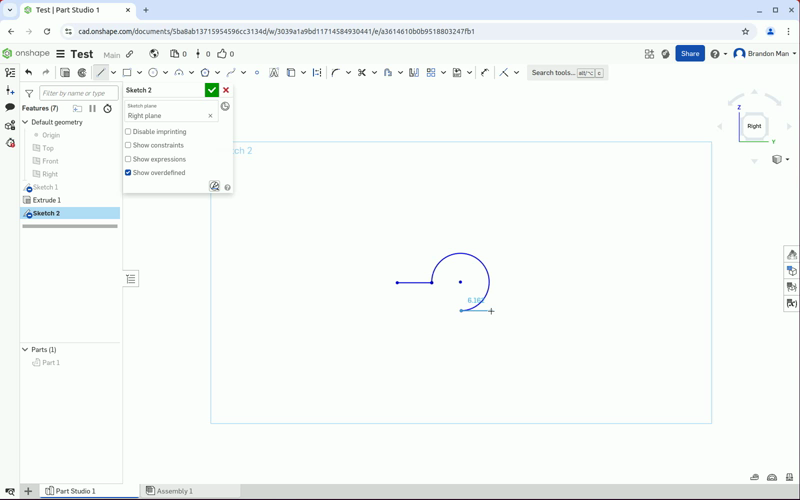
mouse_move(461, 366)
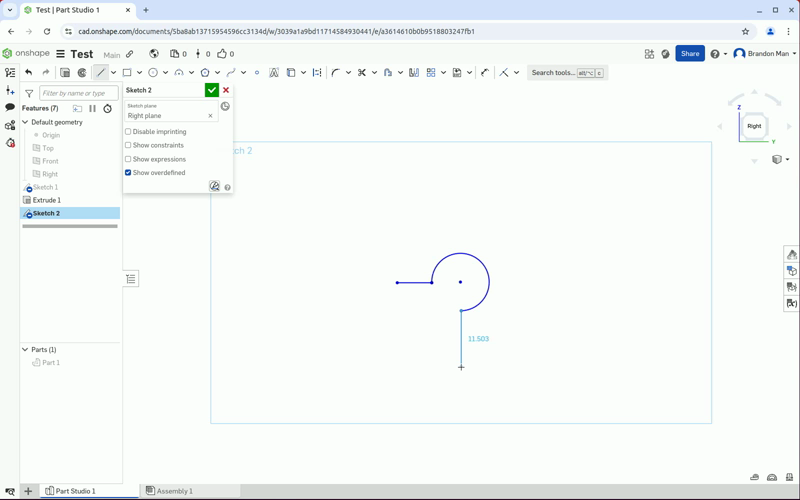
click(461, 366)
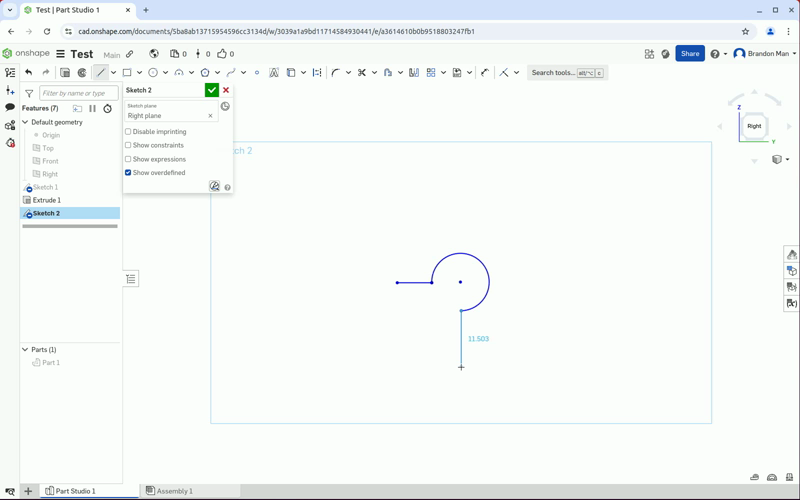
key_up(shift)
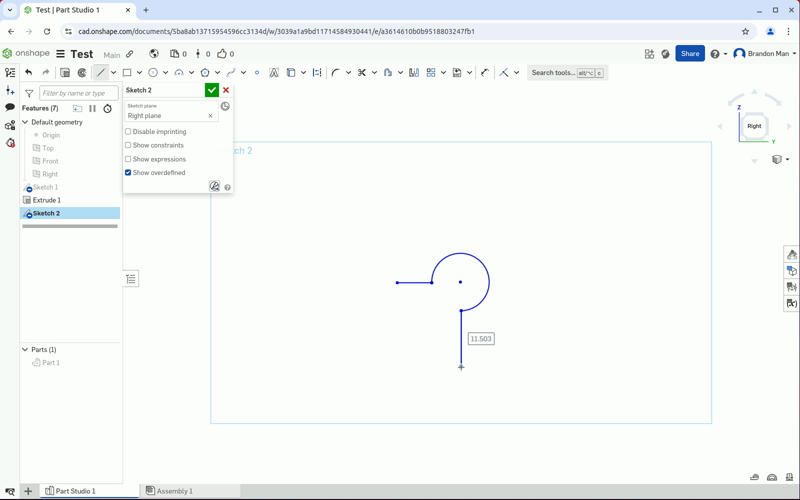
key(esc)
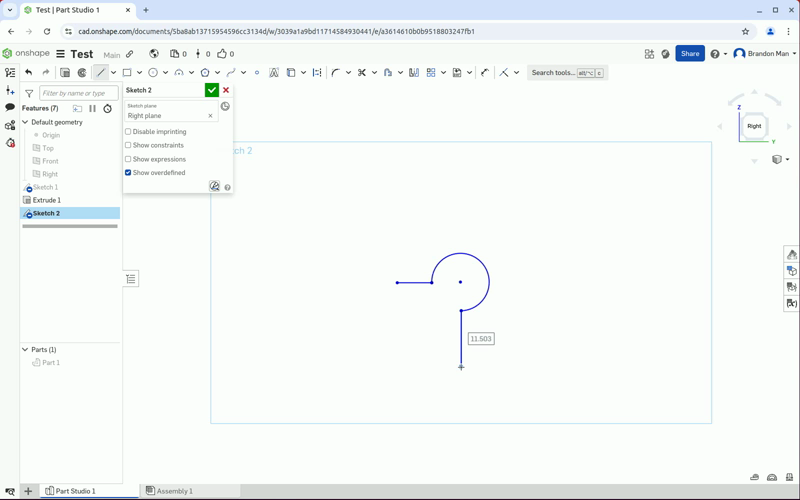
key(a)
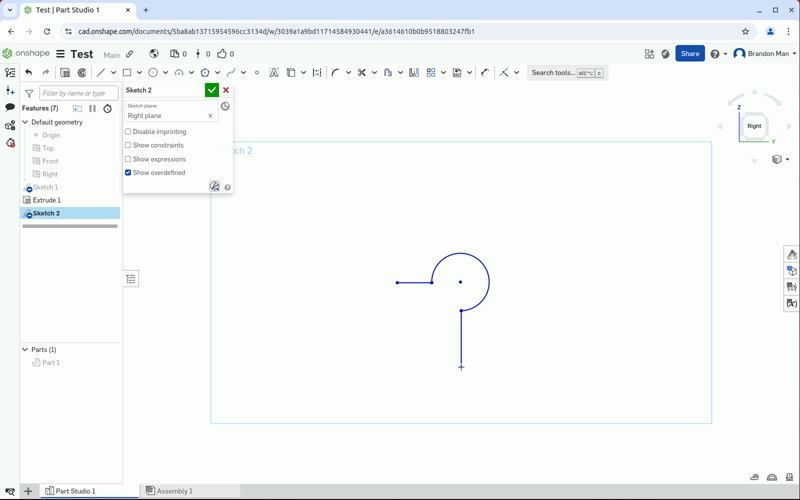
mouse_move(461, 366)
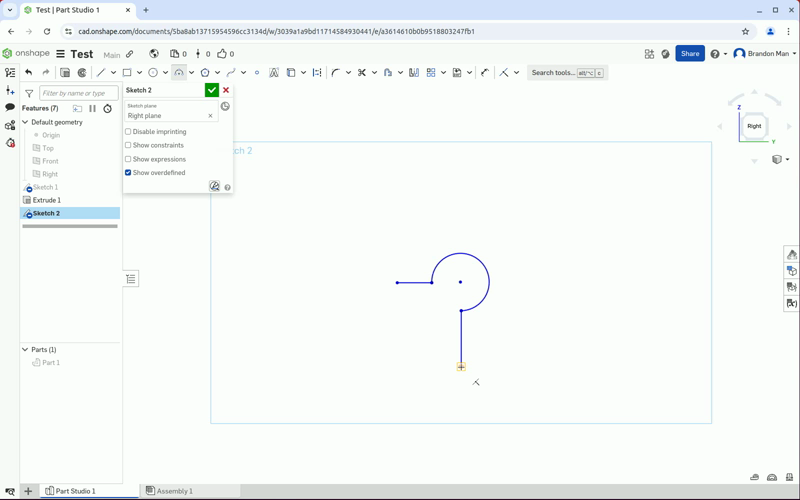
click(461, 366)
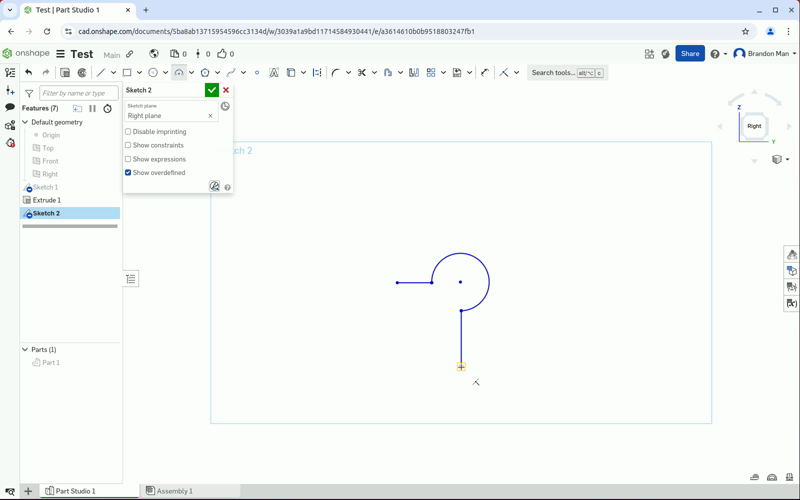
key_down(shift)
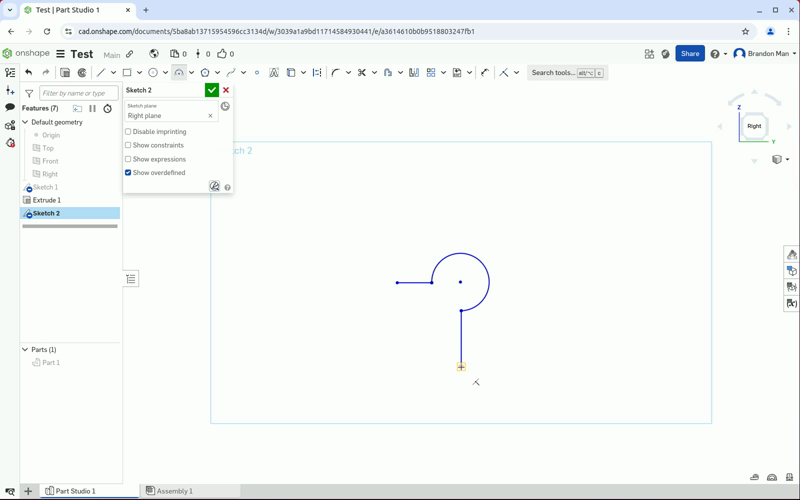
mouse_move(397, 227)
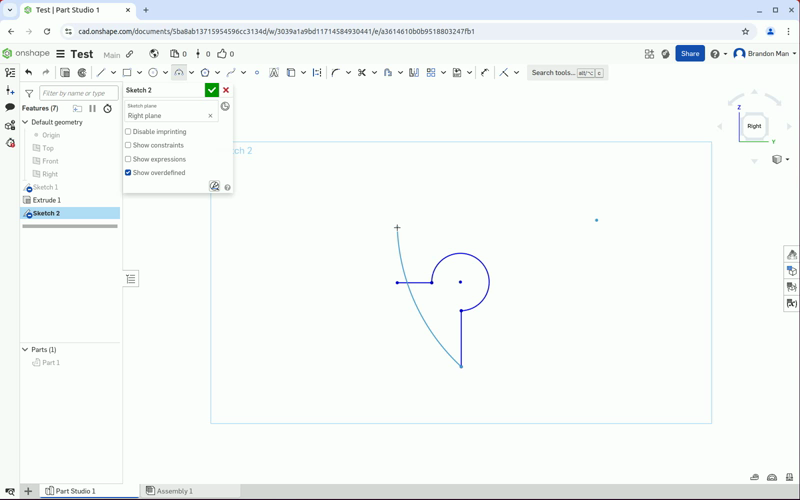
click(397, 227)
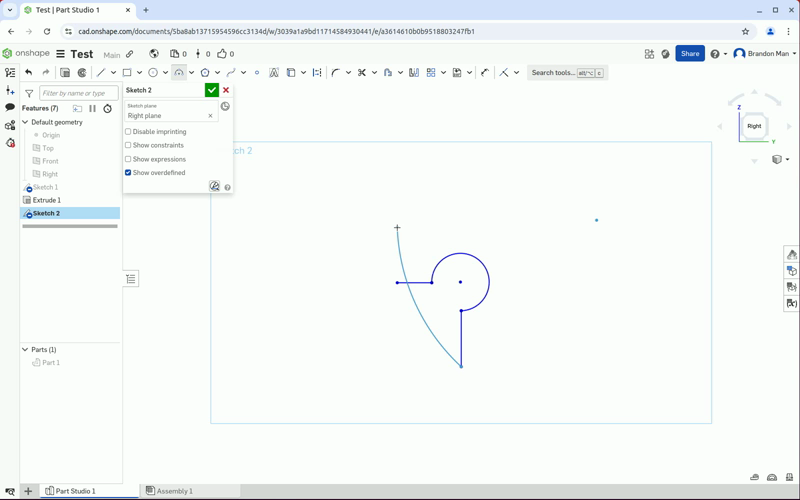
mouse_move(536, 248)
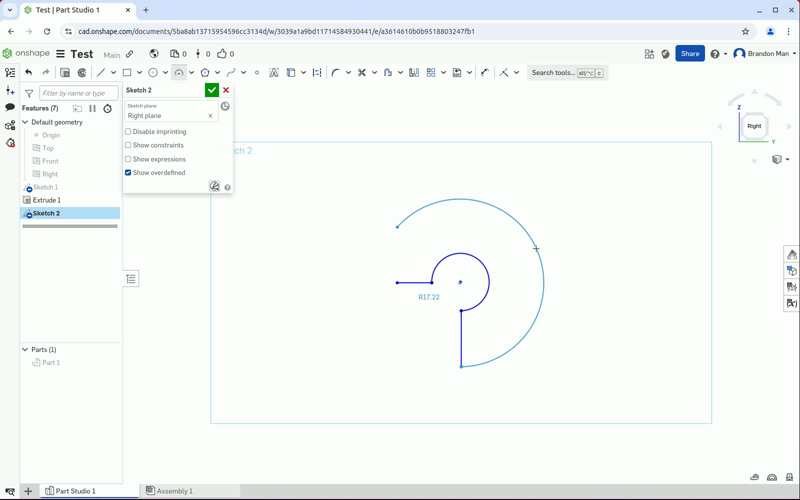
click(536, 248)
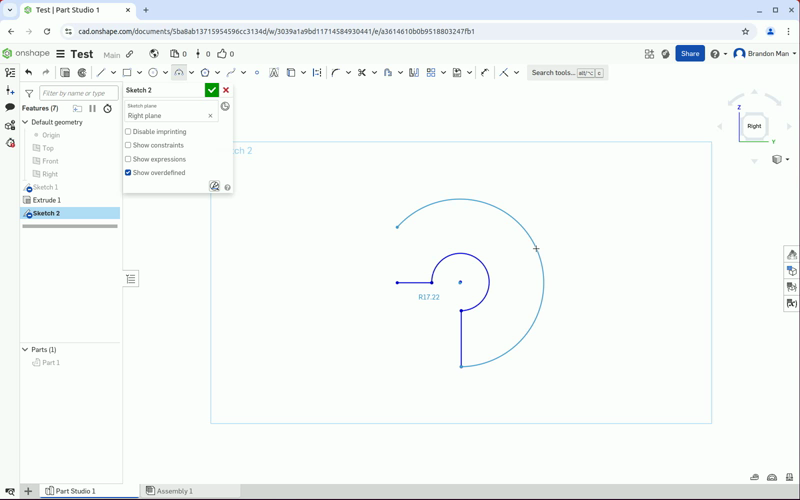
key_up(shift)
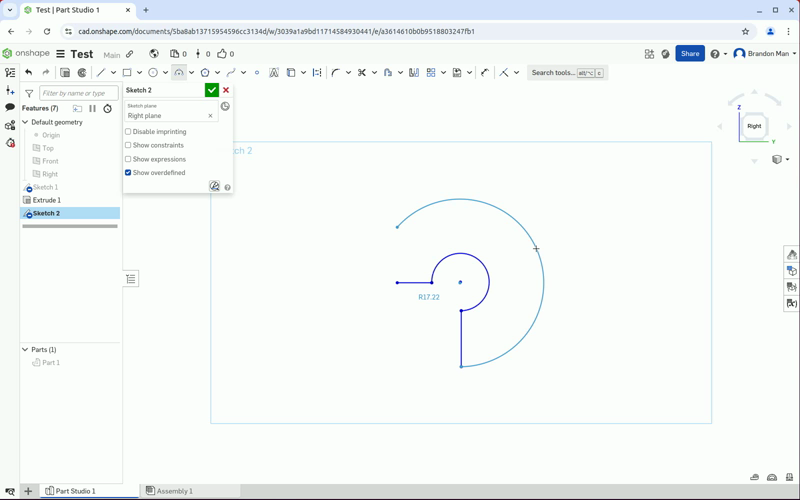
key(esc)
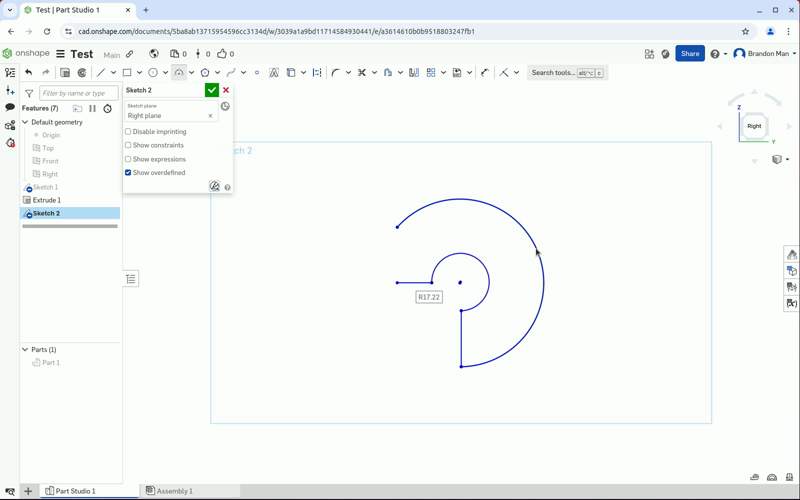
key(l)
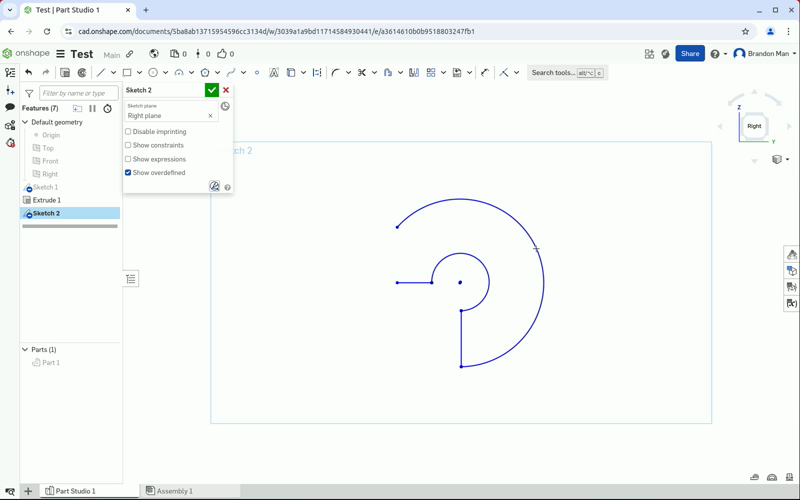
mouse_move(397, 227)
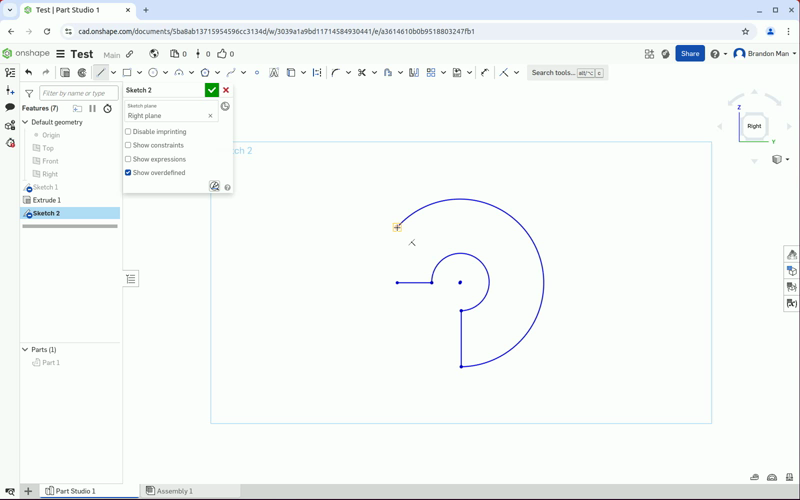
click(397, 227)
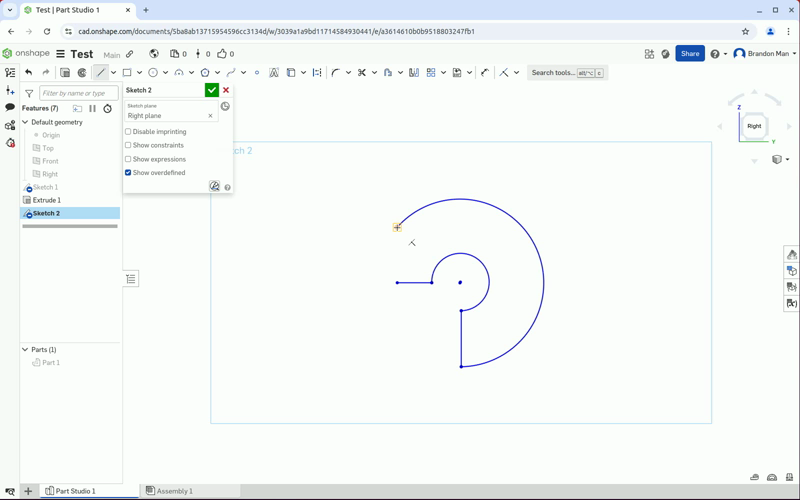
mouse_move(427, 227)
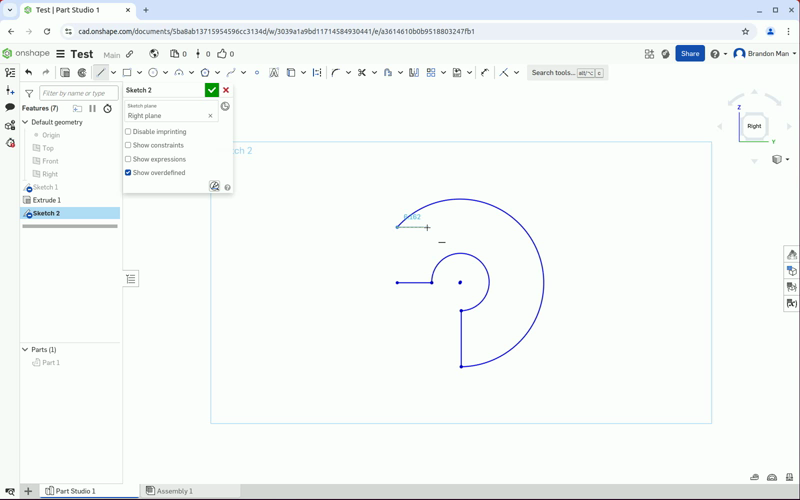
key_down(shift)
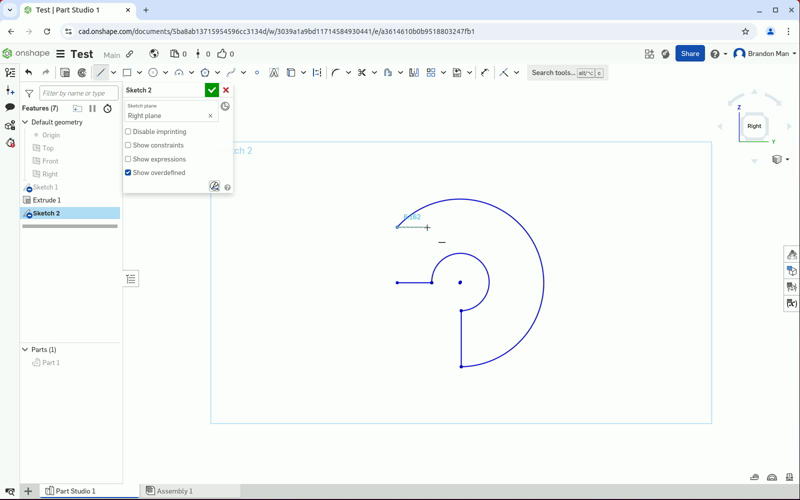
mouse_move(397, 282)
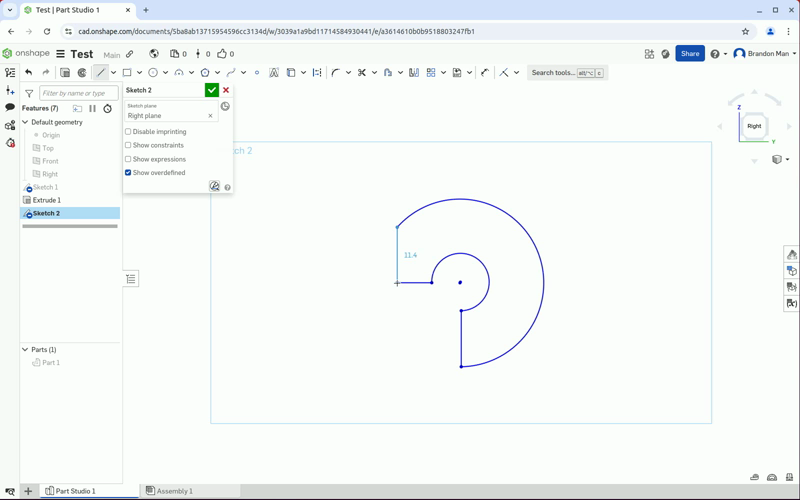
key_up(shift)
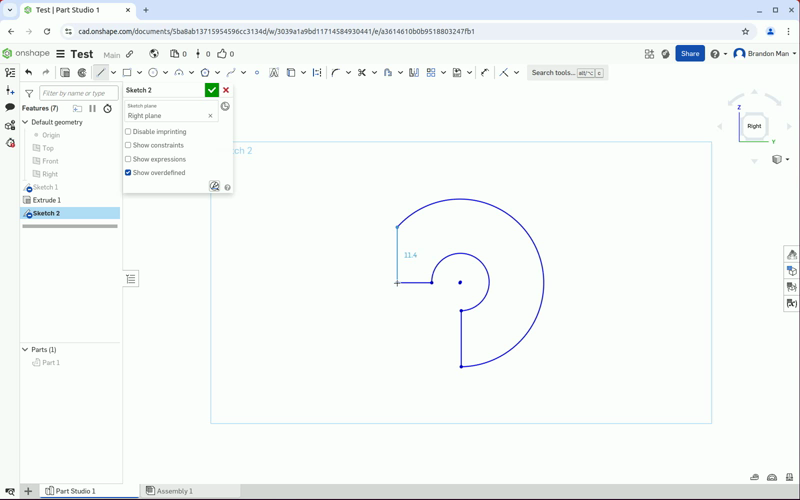
click(397, 282)
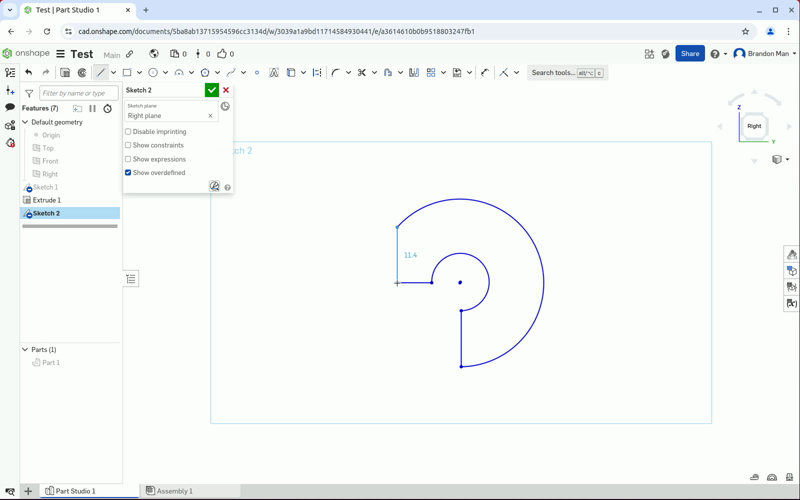
key(esc)
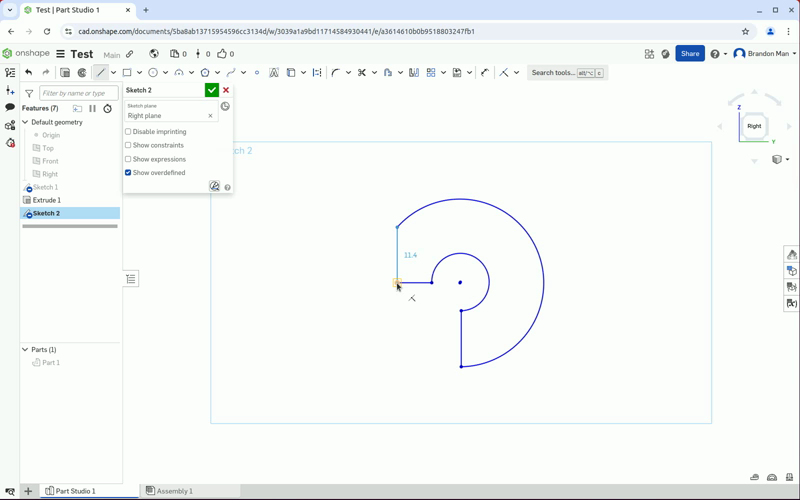
mouse_move(497, 242)
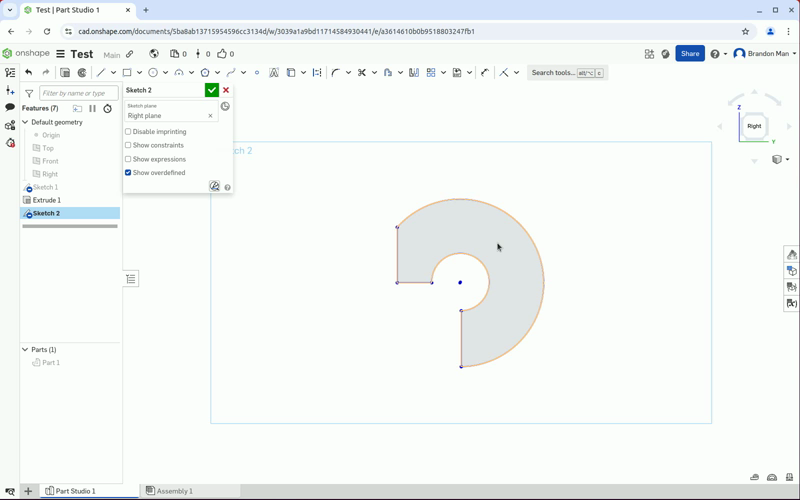
click(497, 242)
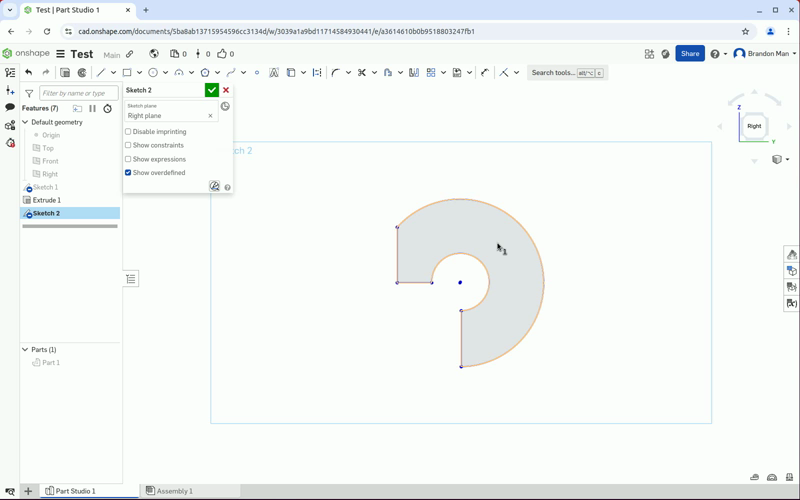
mouse_move(73, 352)
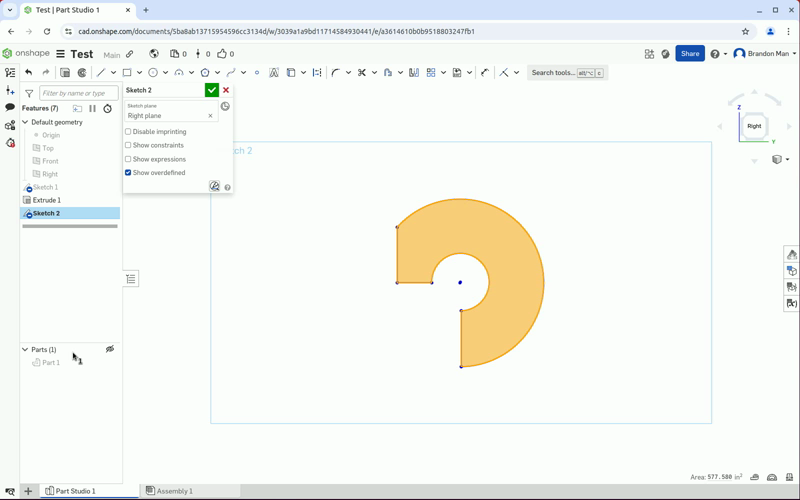
key(shift+y)
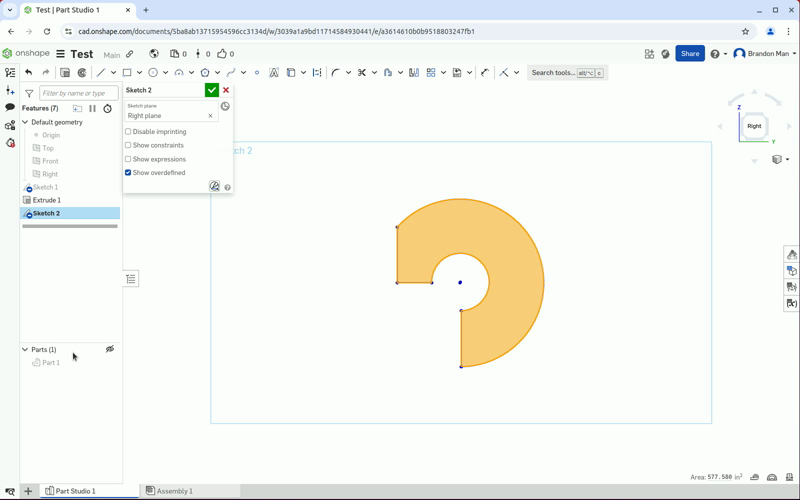
key(shift+e)
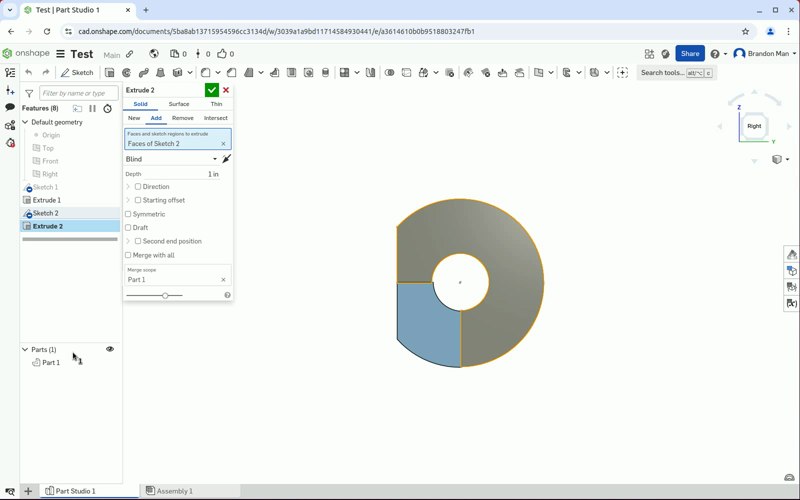
mouse_move(143, 106)
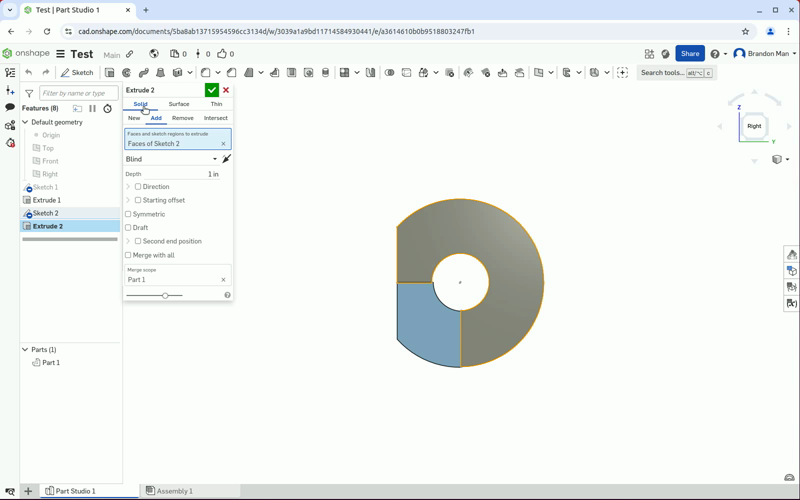
click(143, 106)
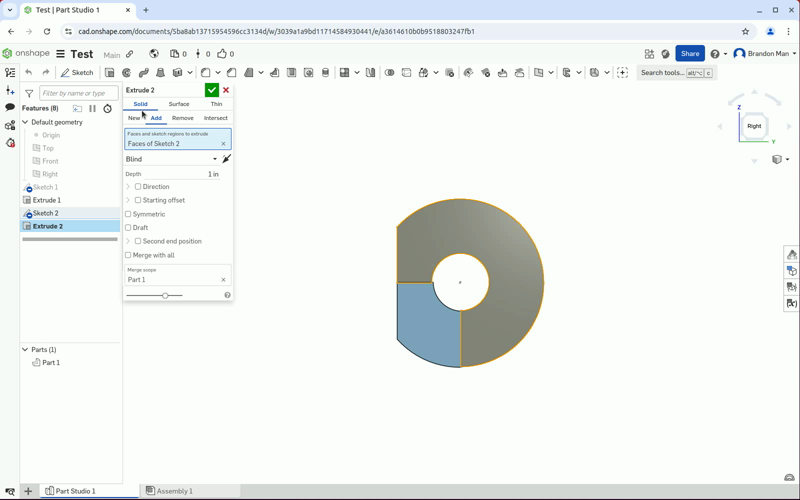
mouse_move(137, 120)
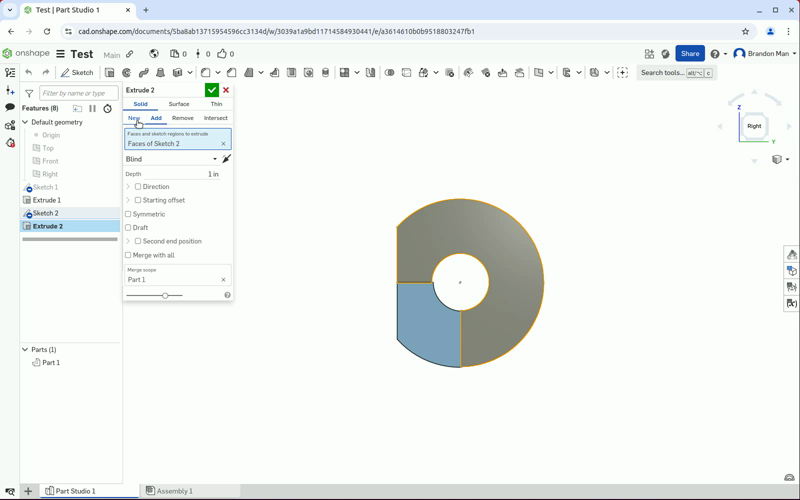
click(137, 120)
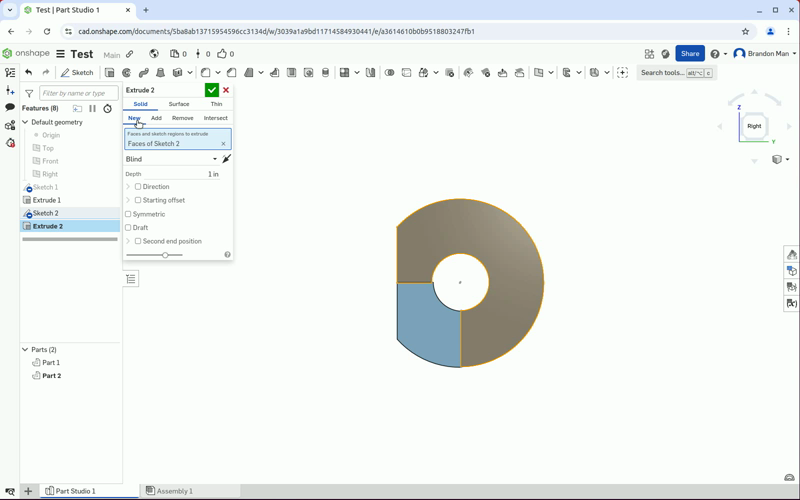
key(tab, 4)
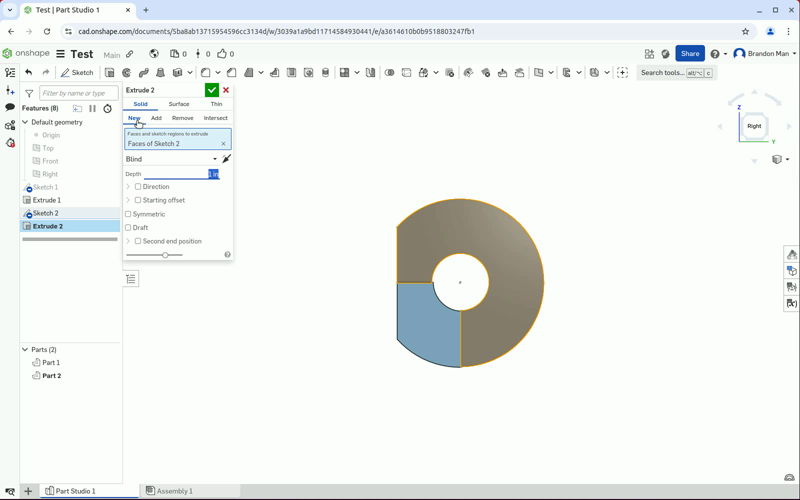
text(23.108)
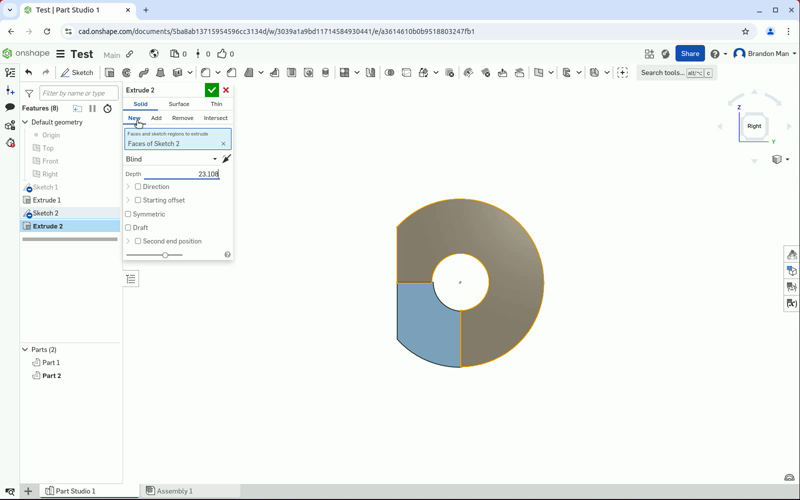
key(enter)
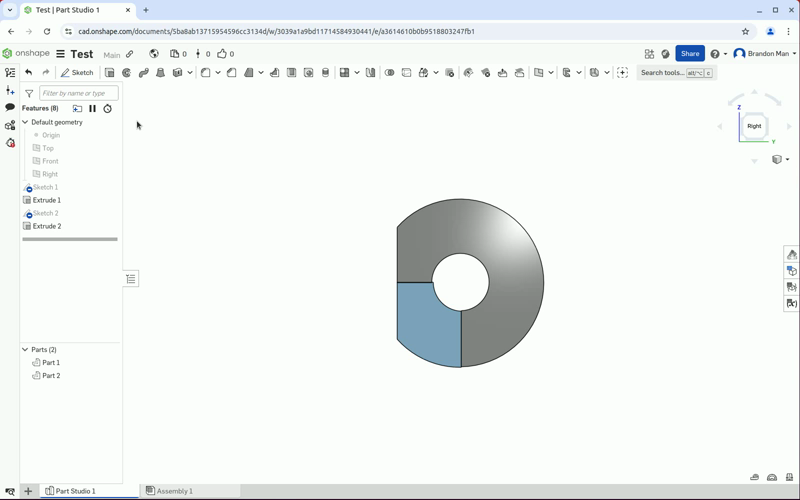
key(shift+h)
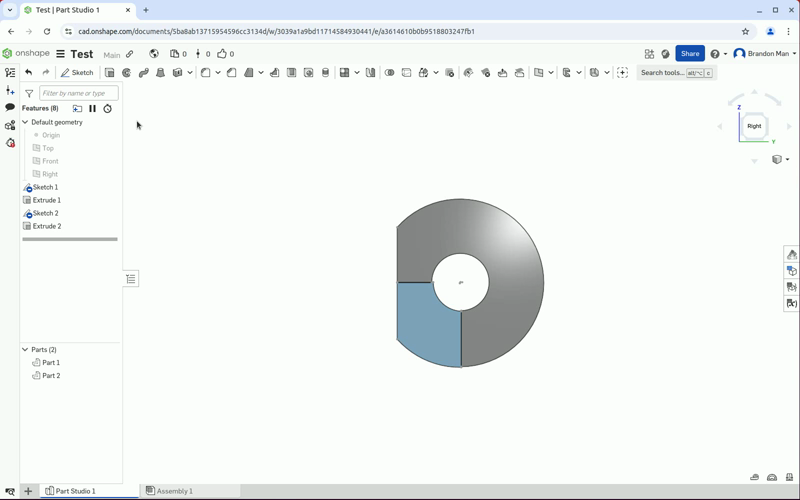
key(shift+h)
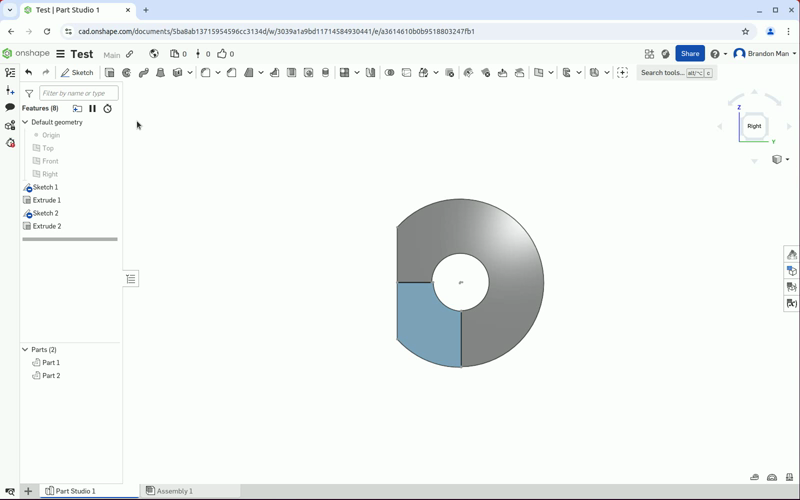
key(shift+7)
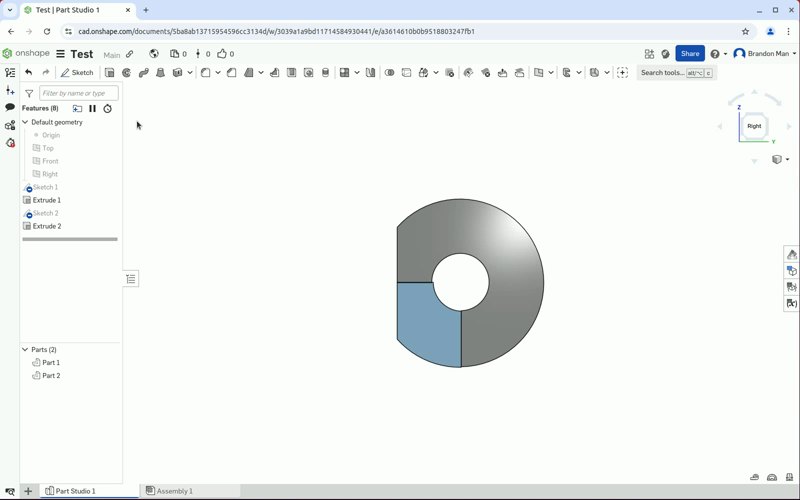
key(right, 2)
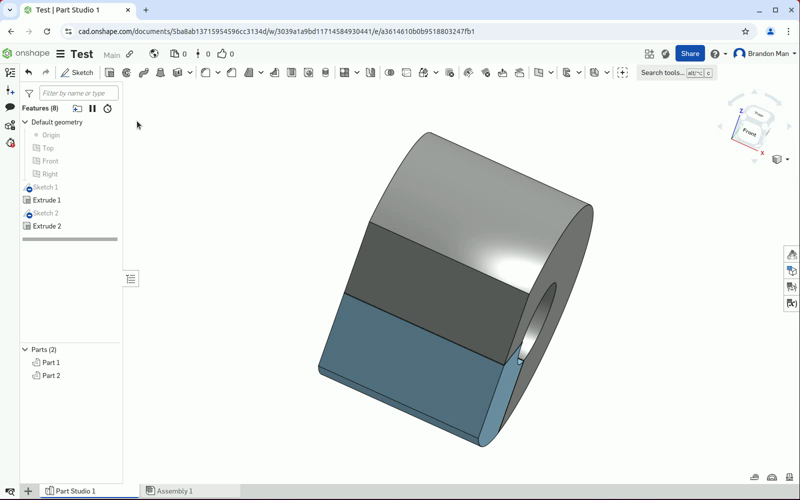
key(down, 2)
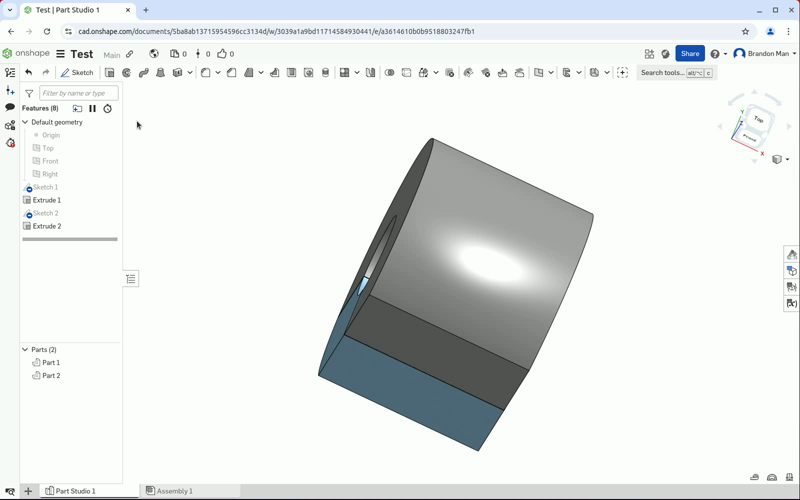
key(up, 2)
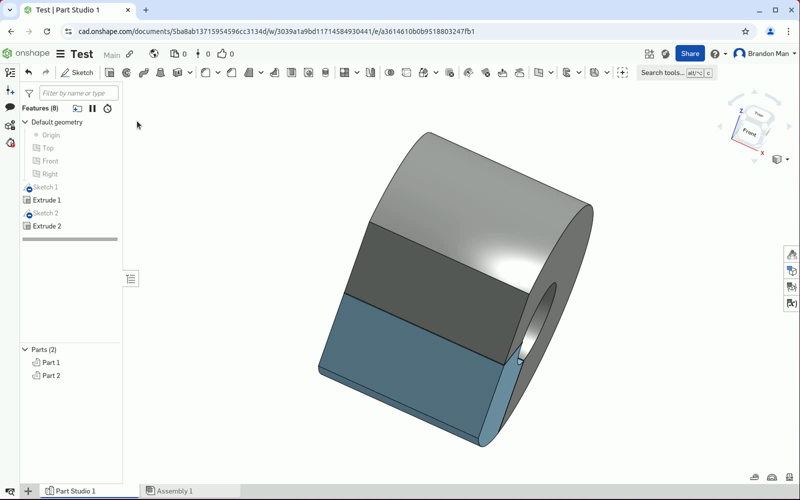
key(left, 2)
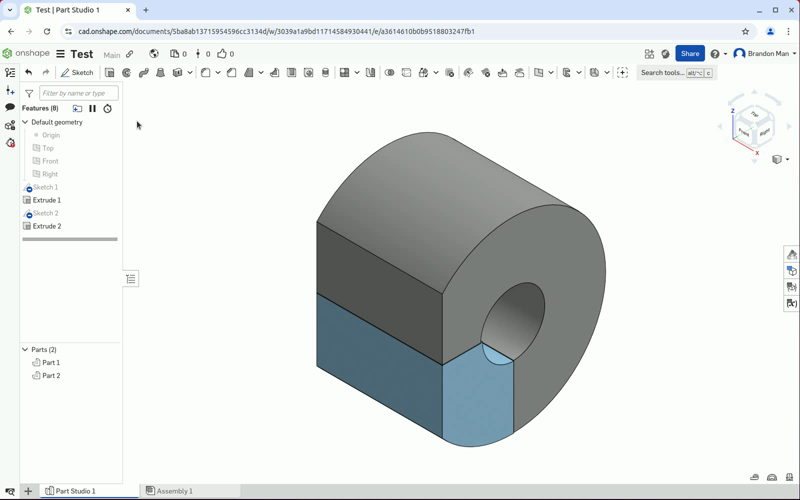
mouse_move(73, 189)
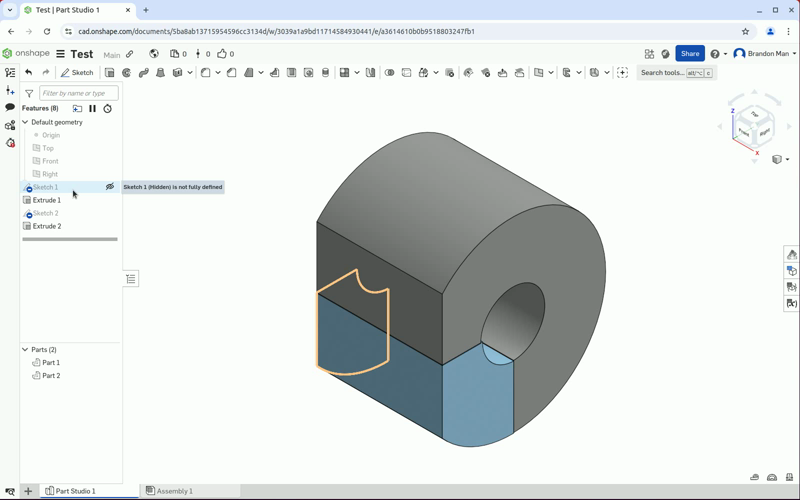
click(73, 189)